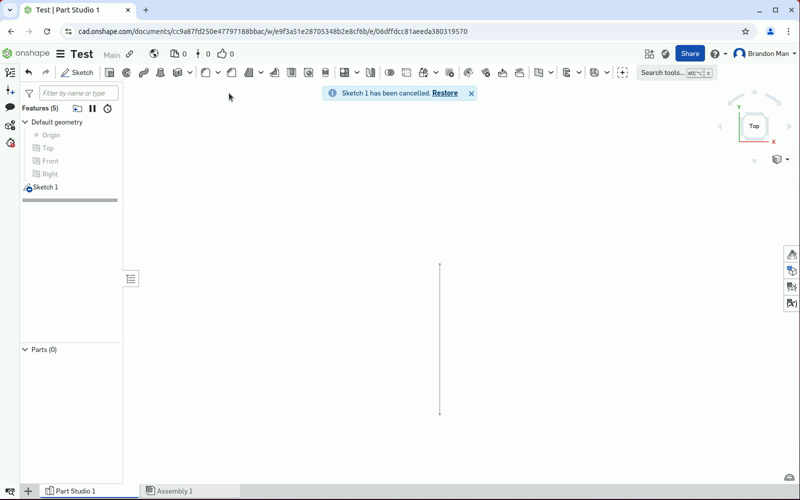
key(shift+h)
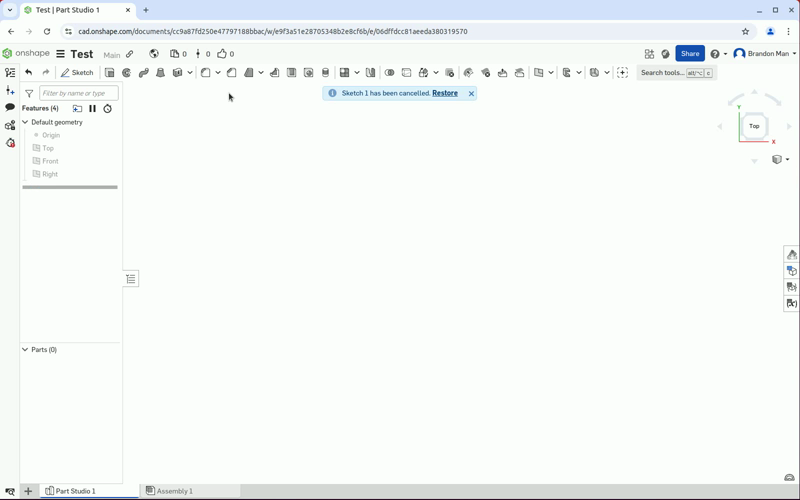
key(shift+s)
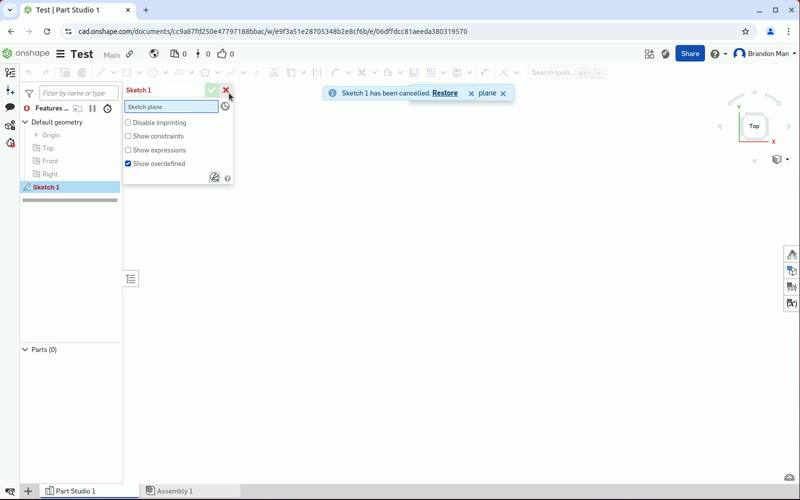
mouse_move(73, 150)
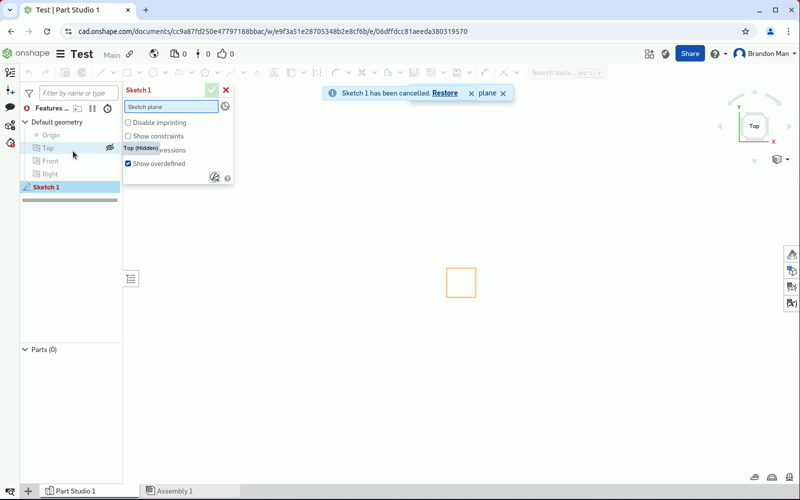
click(73, 150)
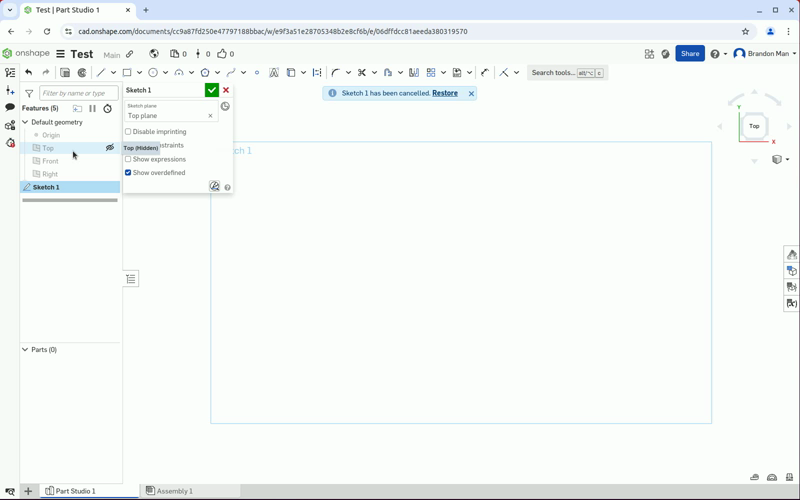
mouse_move(73, 352)
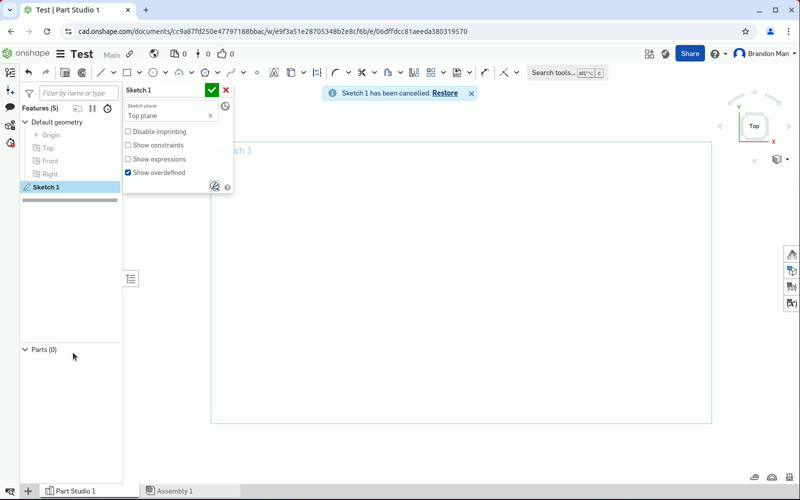
key(y)
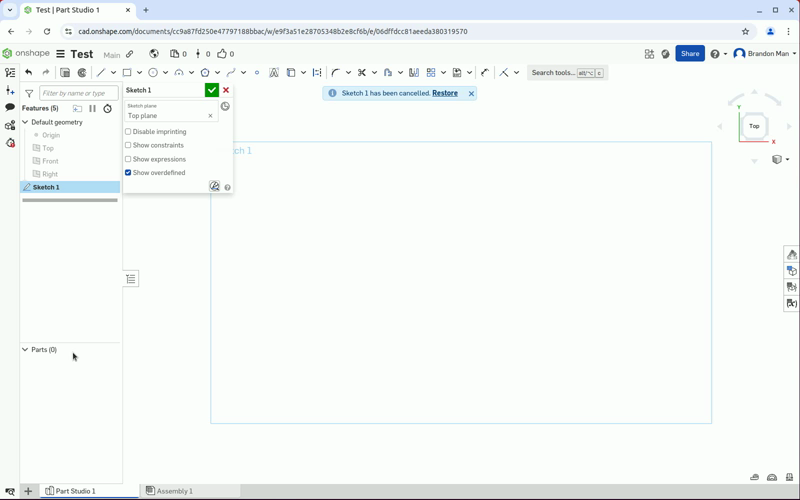
key(l)
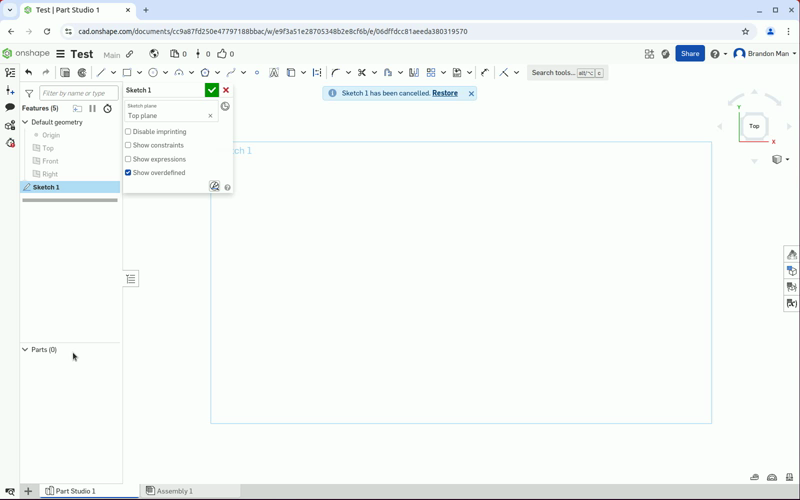
key_down(shift)
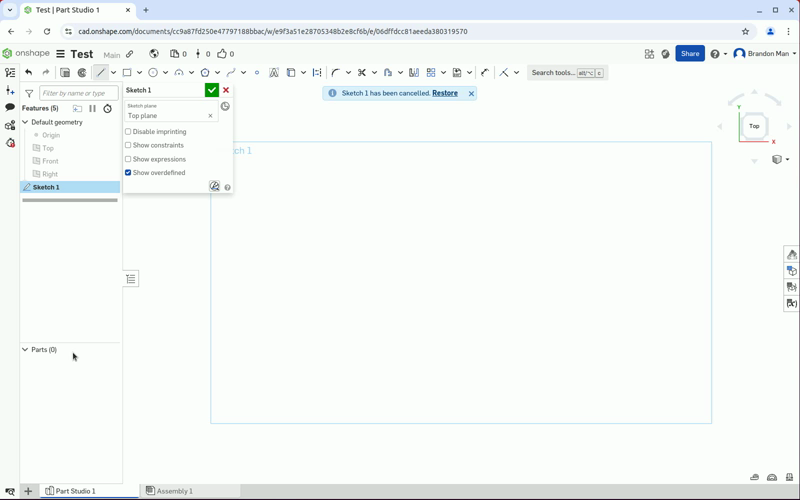
mouse_move(460, 282)
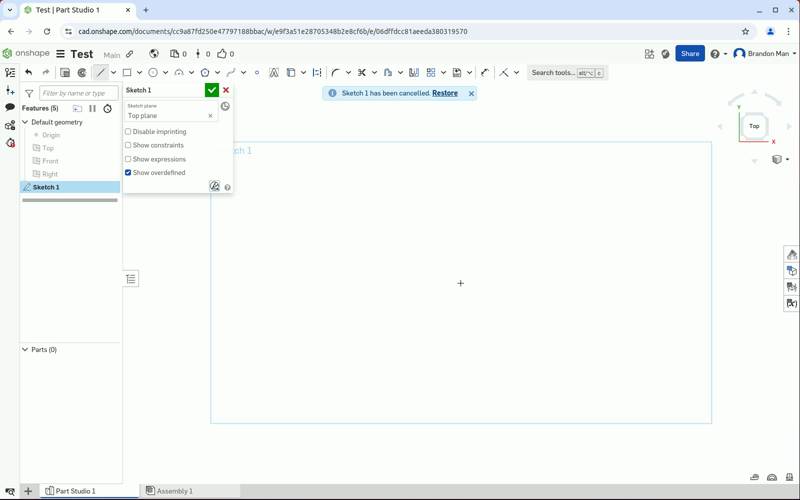
click(460, 282)
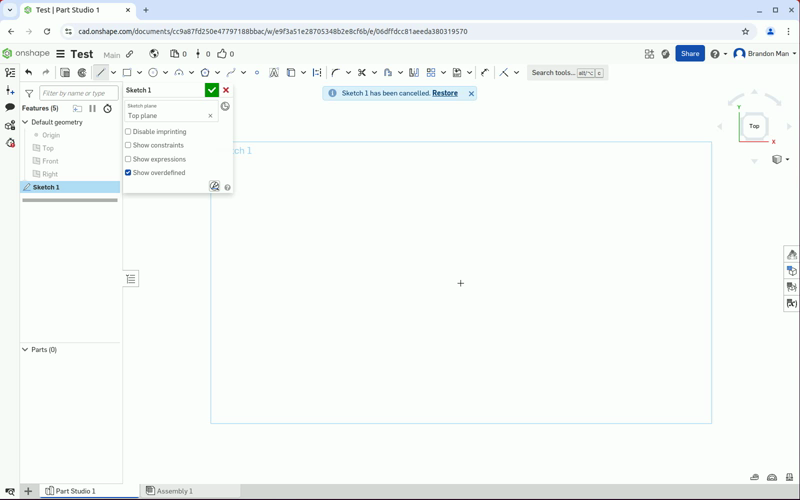
key_up(shift)
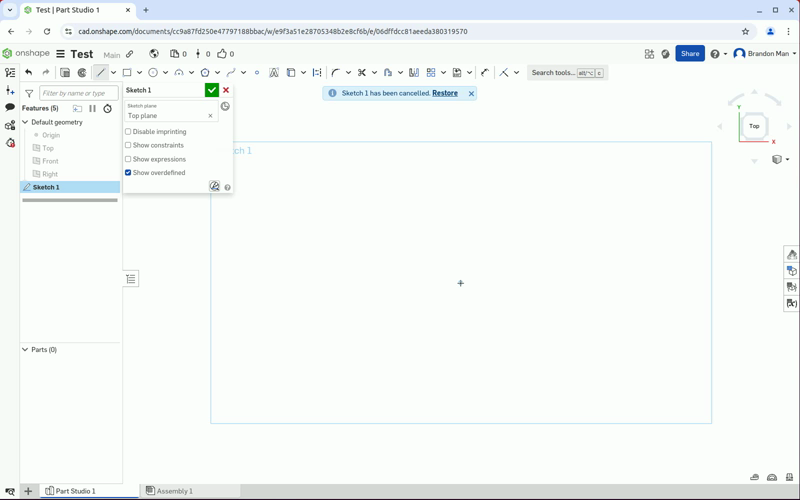
key_down(shift)
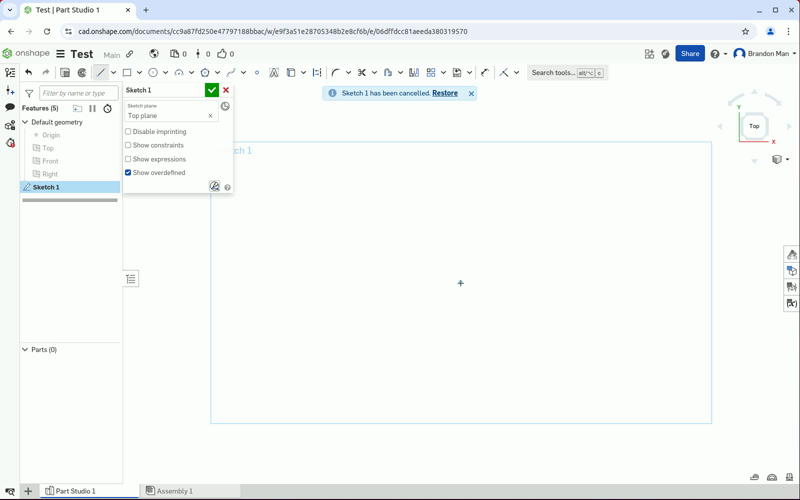
mouse_move(545, 282)
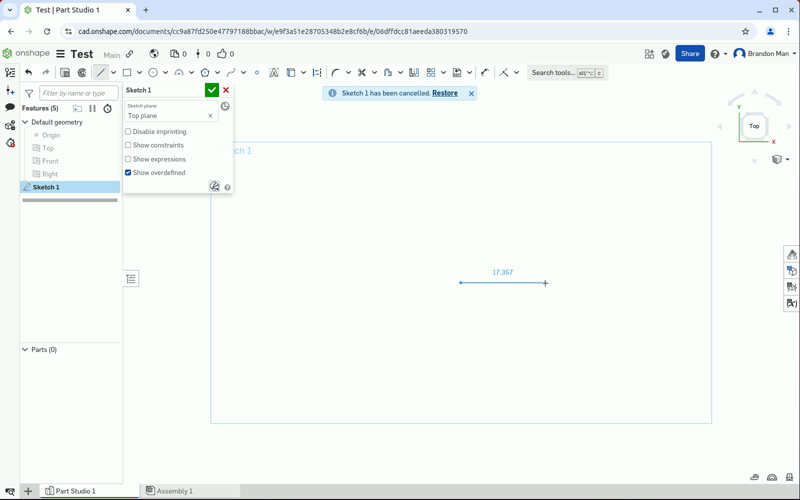
click(545, 282)
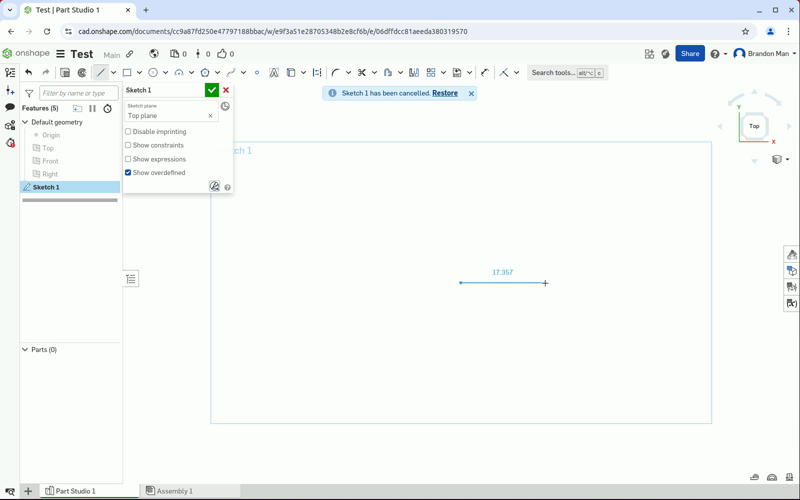
key_up(shift)
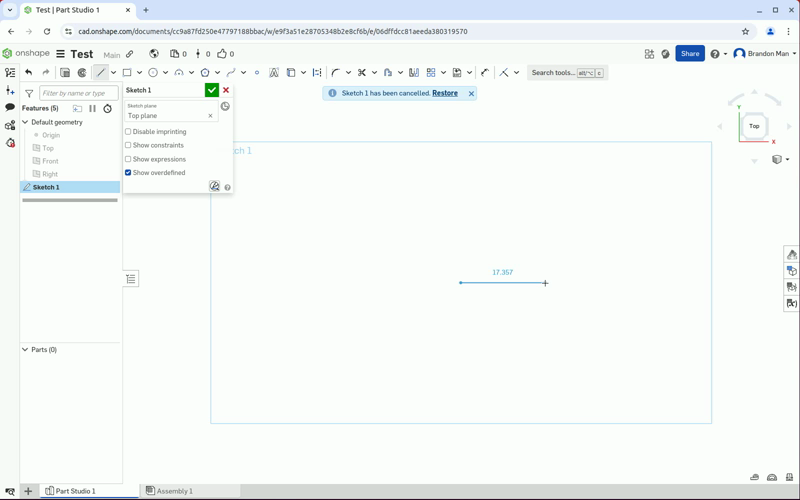
key_down(shift)
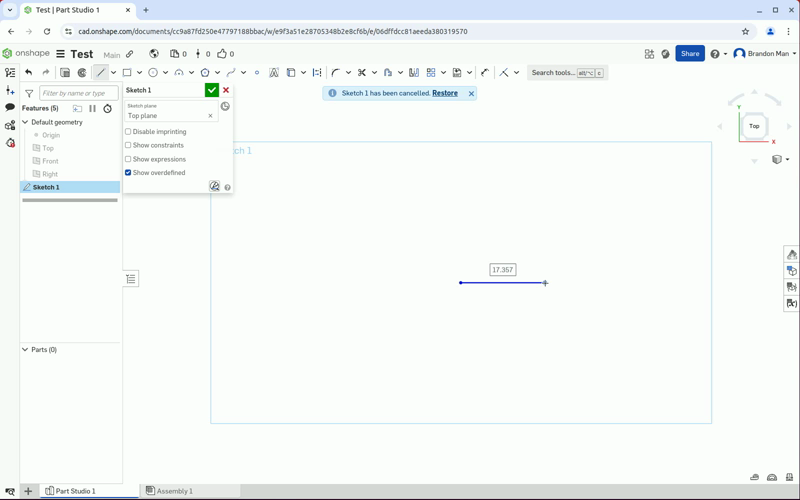
mouse_move(575, 282)
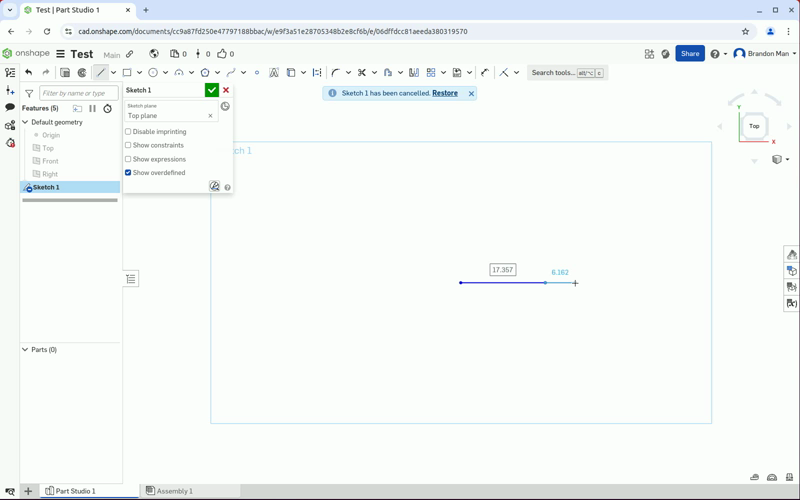
mouse_move(545, 224)
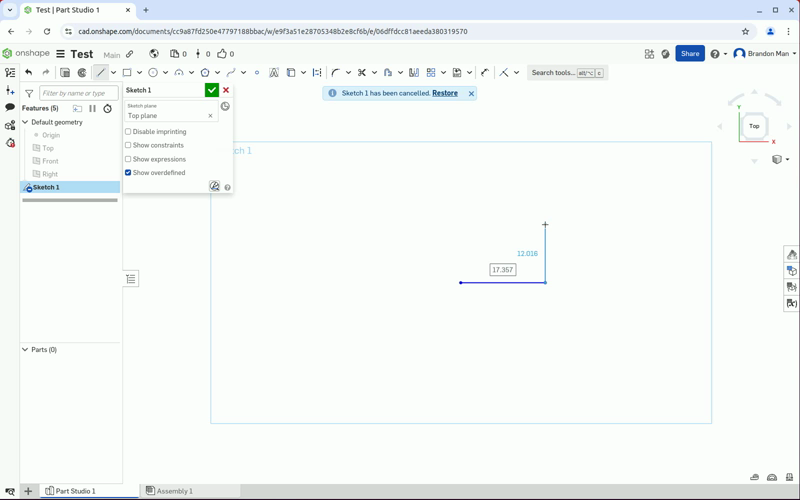
click(545, 224)
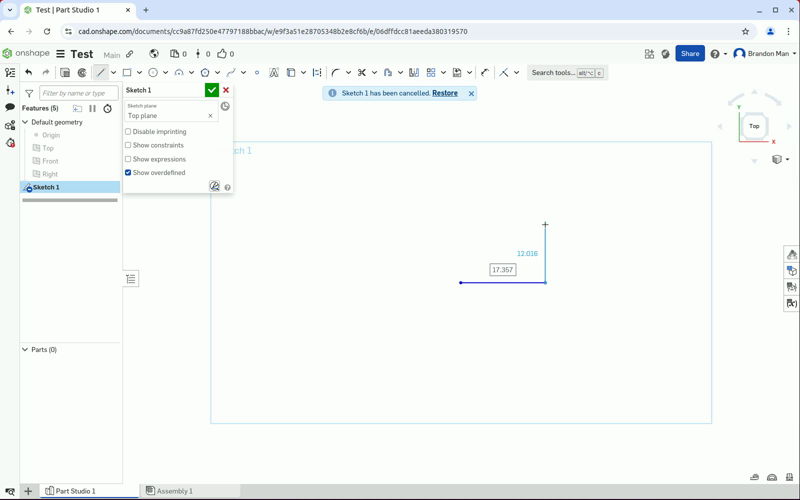
key_up(shift)
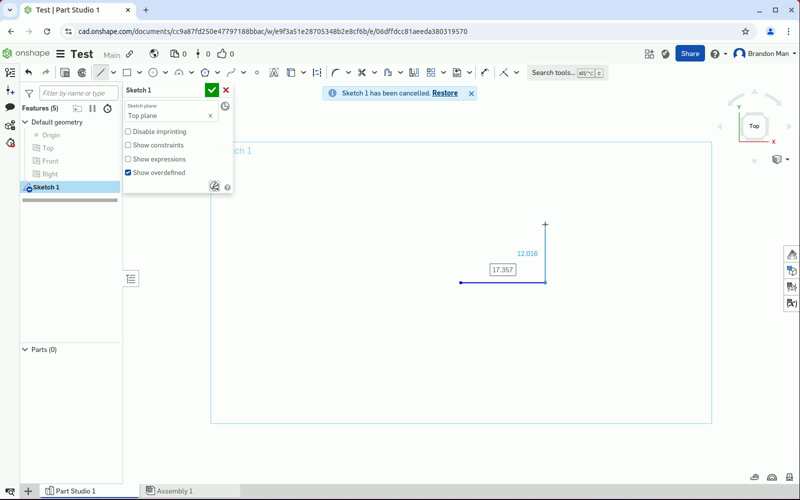
key_down(shift)
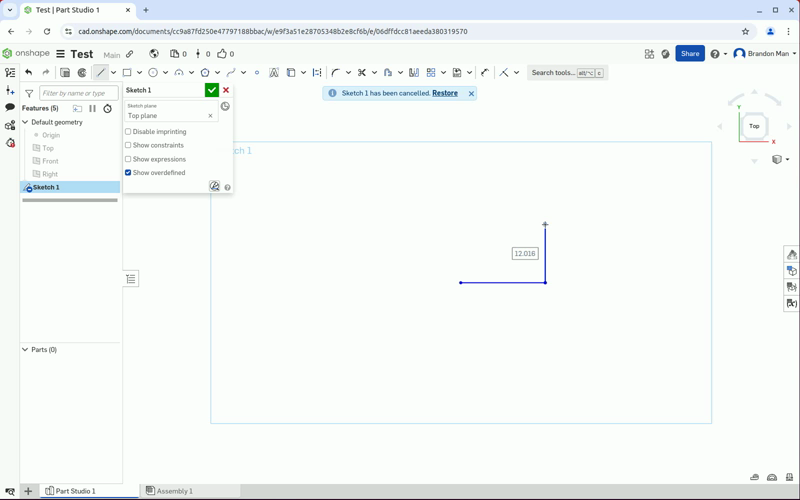
mouse_move(460, 224)
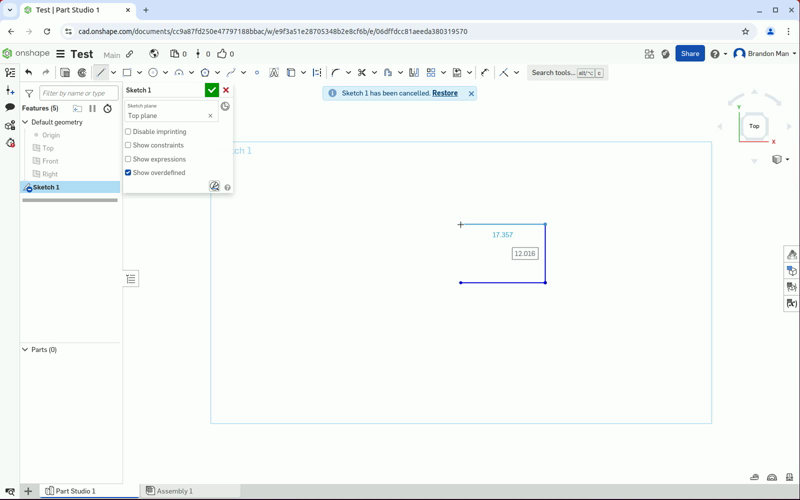
click(460, 224)
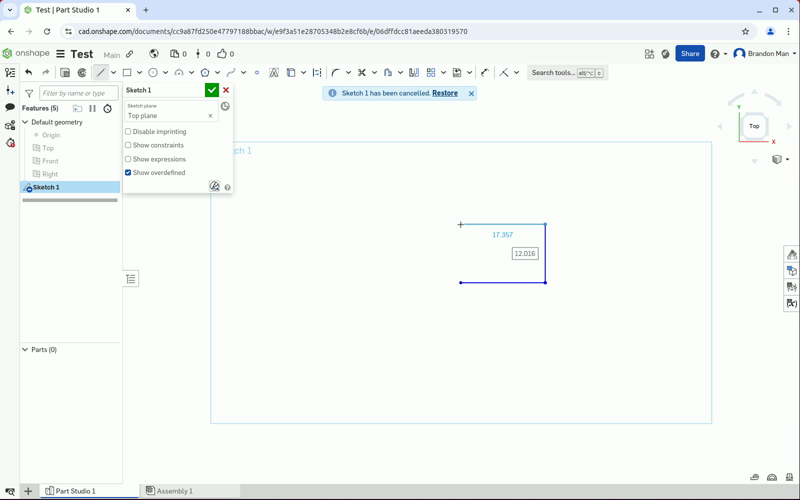
key_up(shift)
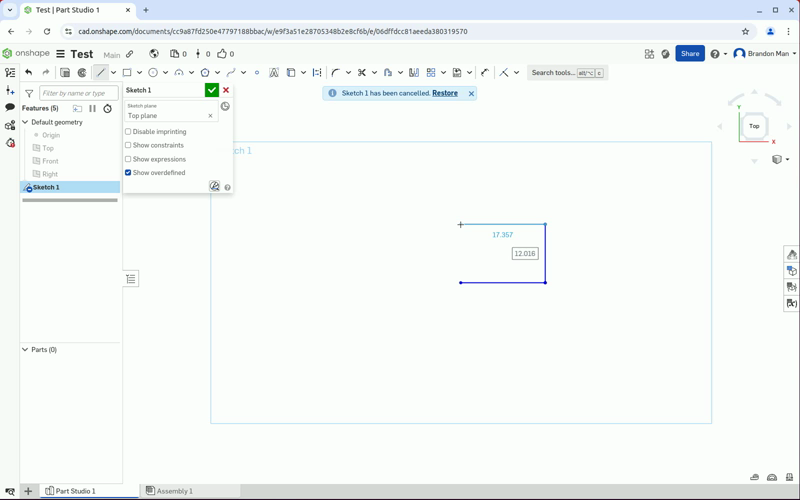
mouse_move(490, 224)
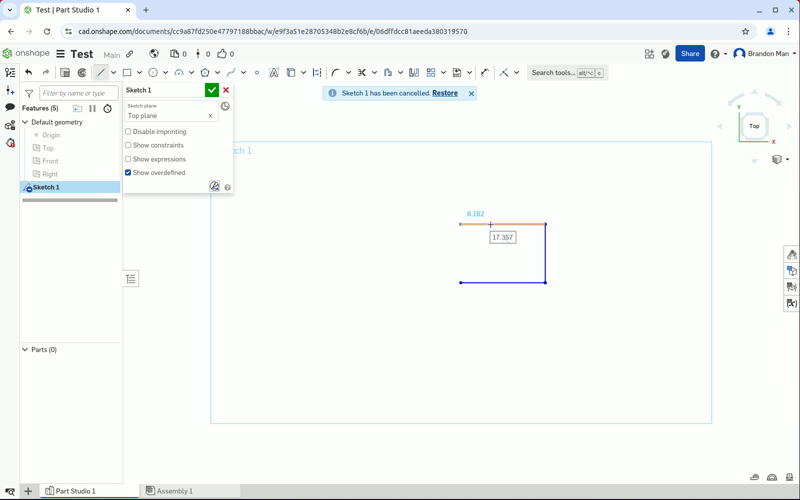
key_down(shift)
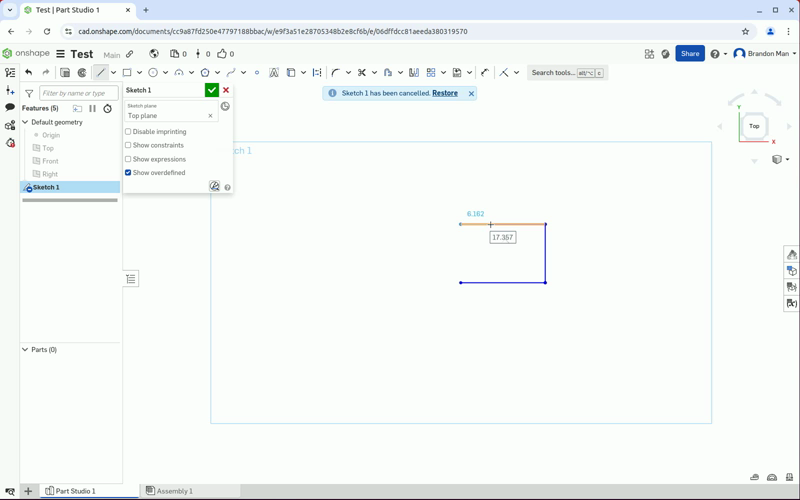
mouse_move(460, 282)
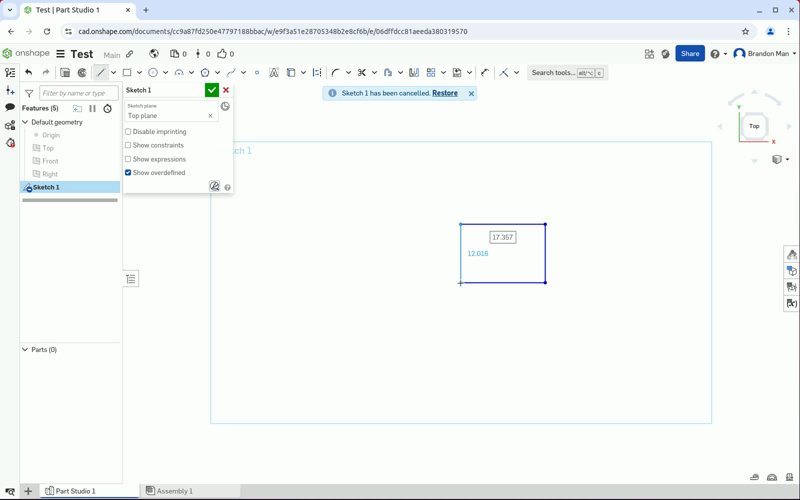
key_up(shift)
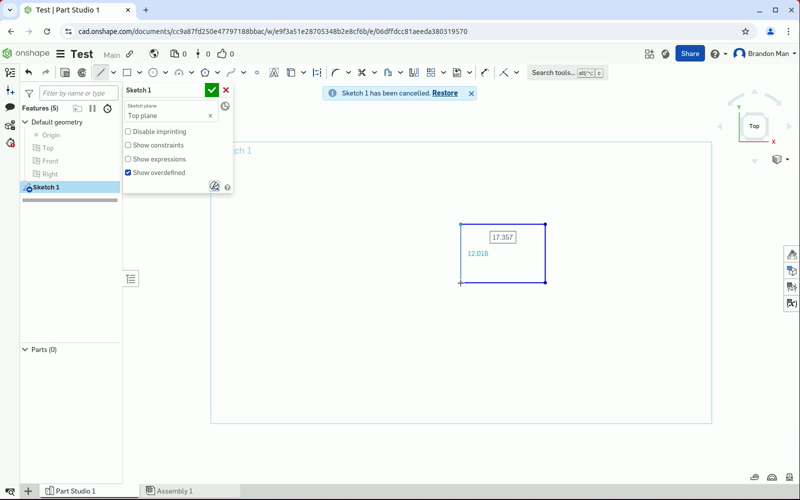
click(460, 282)
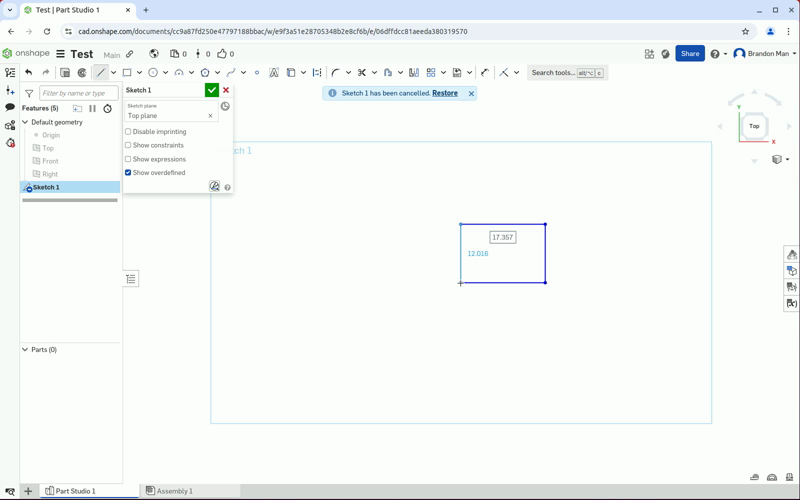
key(esc)
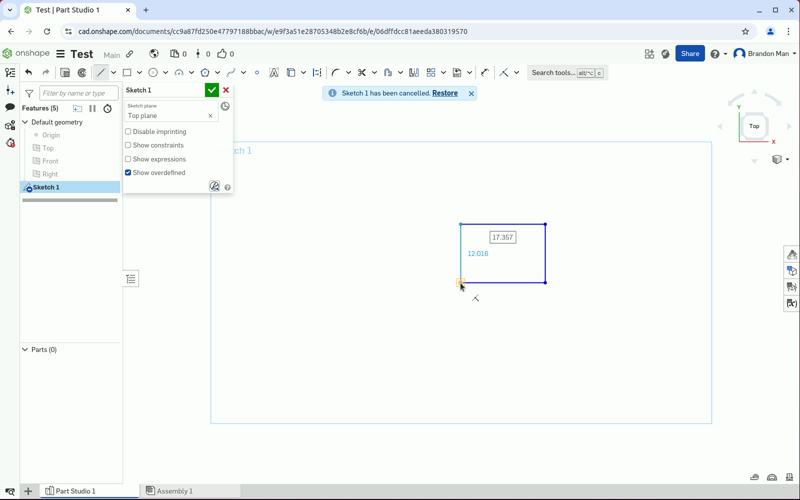
mouse_move(523, 241)
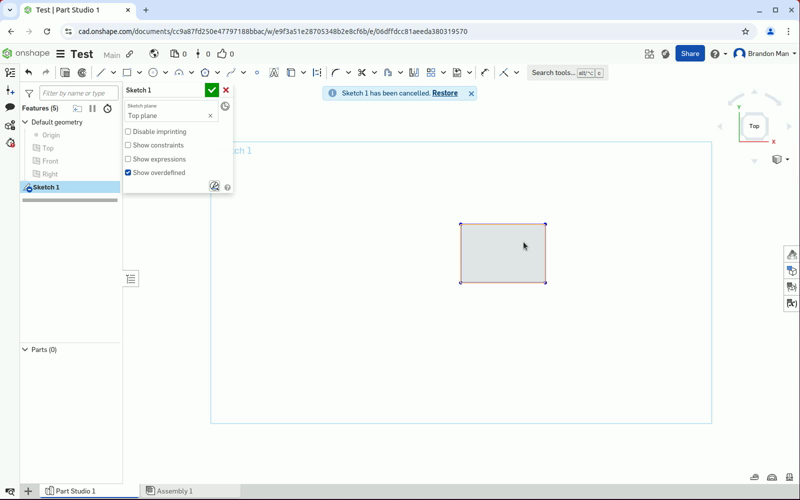
click(523, 241)
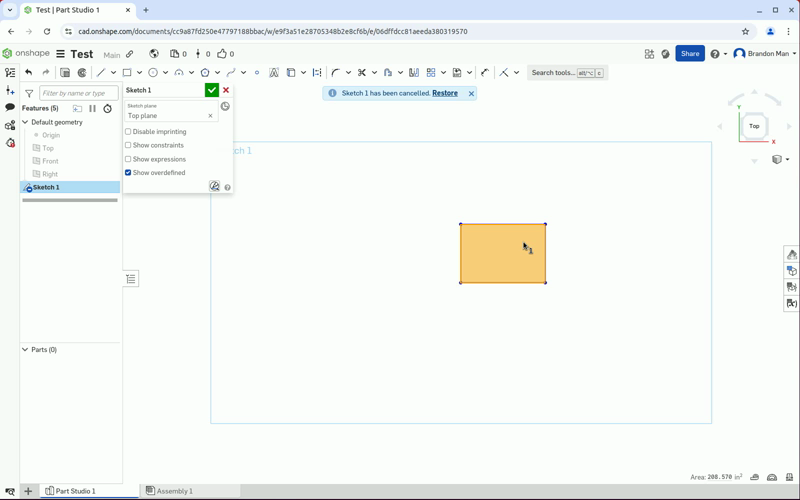
mouse_move(73, 352)
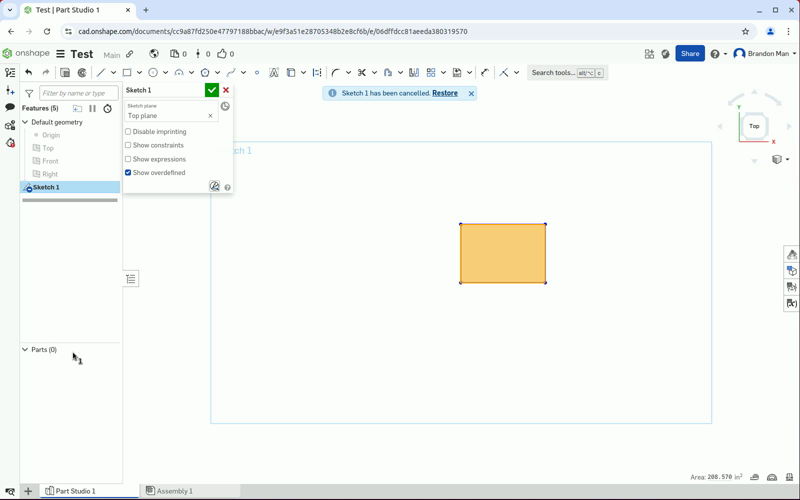
key(shift+y)
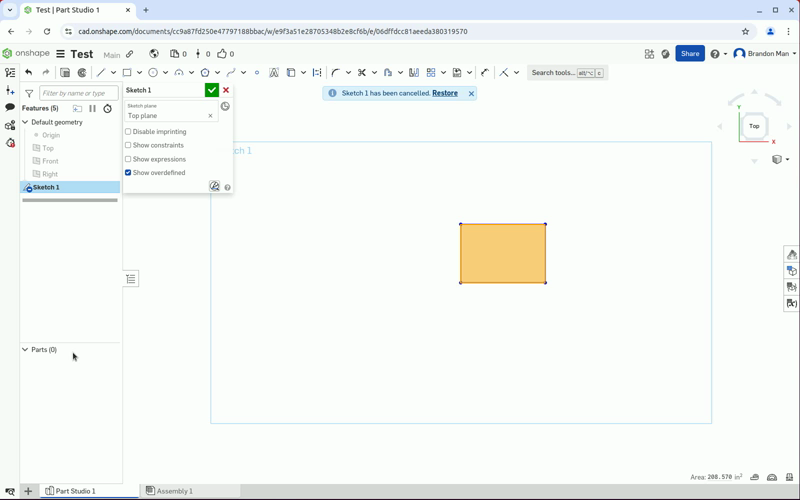
key(shift+e)
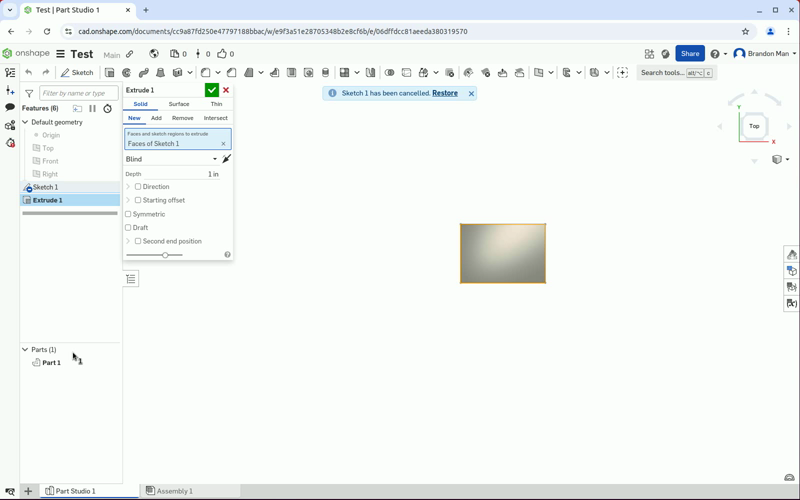
mouse_move(143, 106)
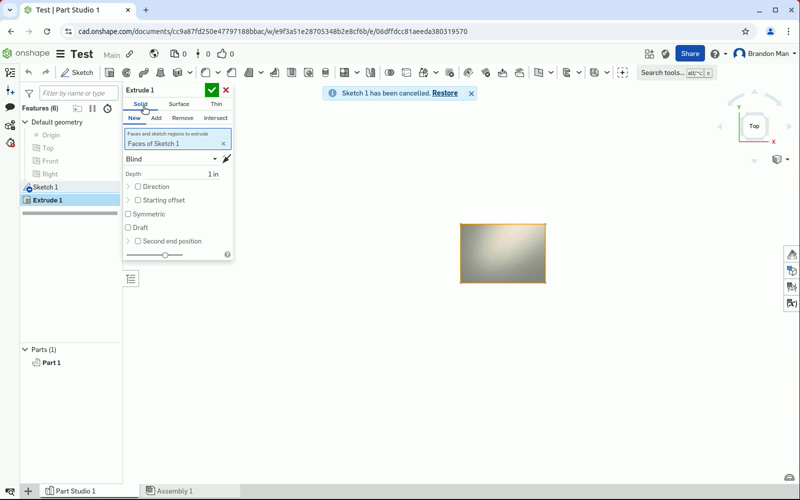
click(143, 106)
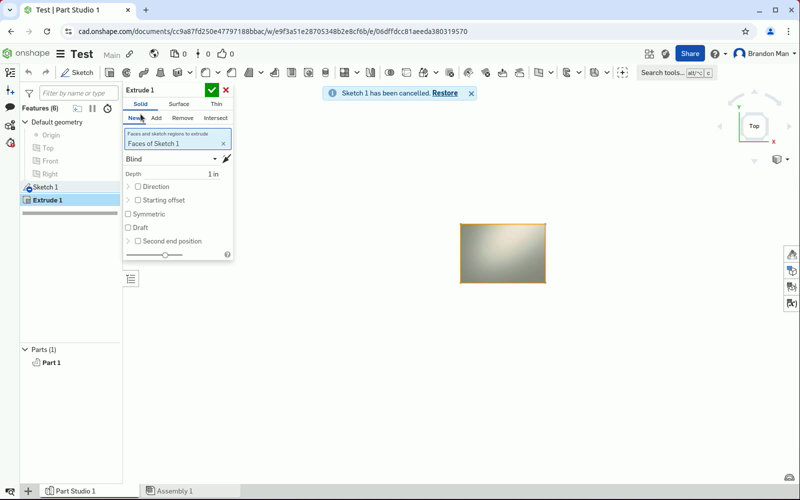
mouse_move(137, 120)
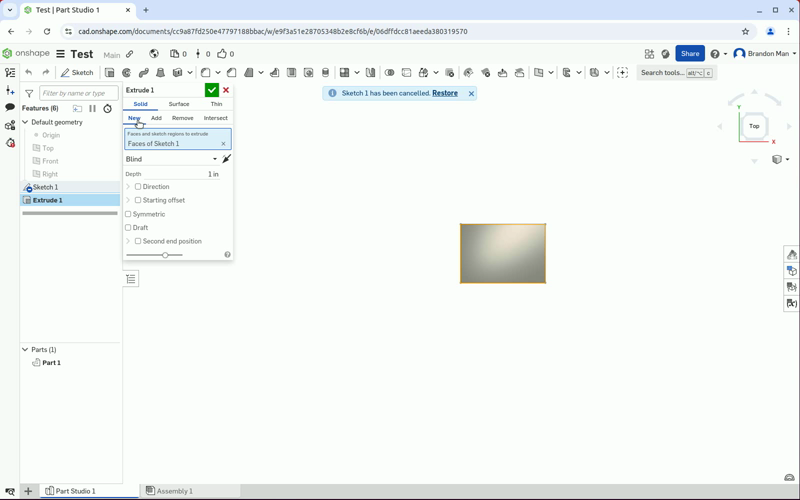
click(137, 120)
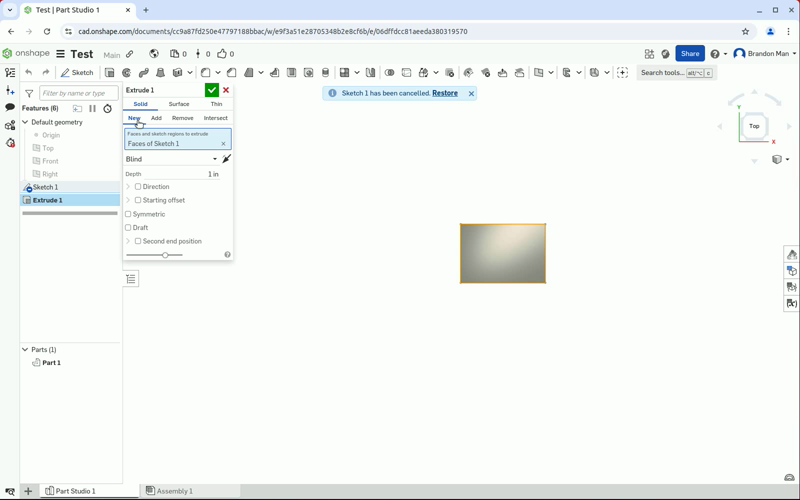
key(tab, 4)
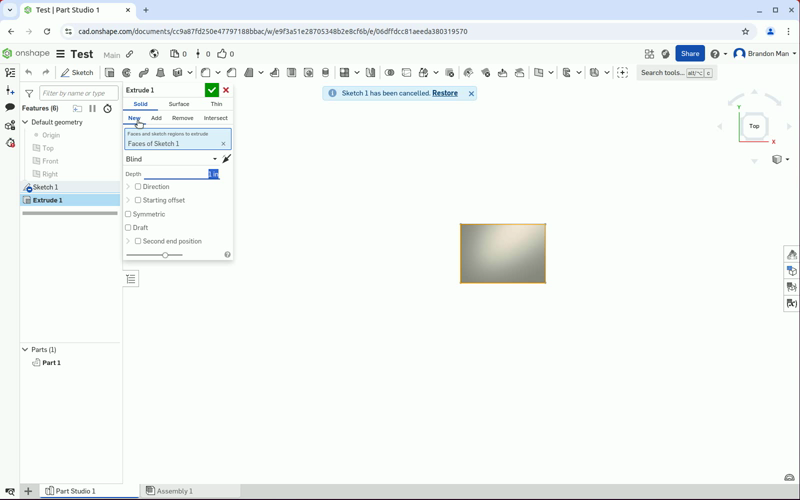
text(17.331)
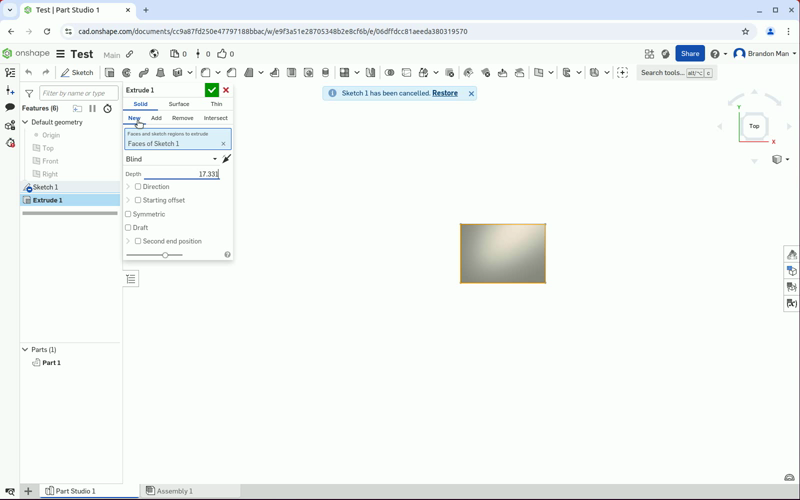
key(enter)
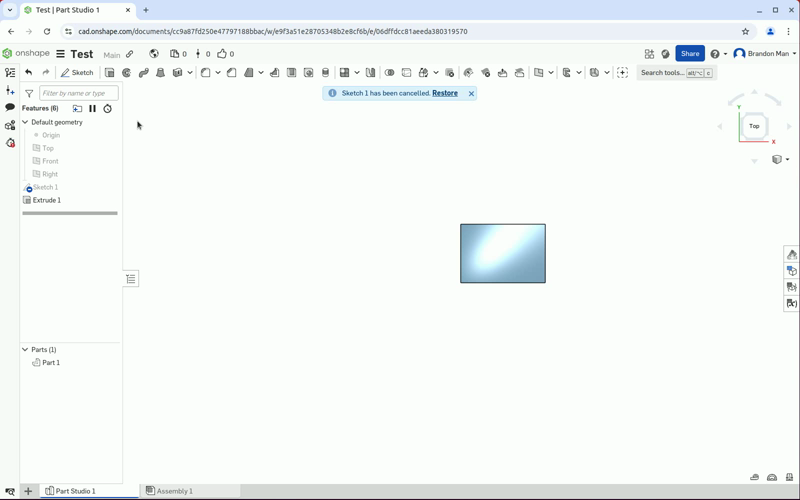
key(shift+h)
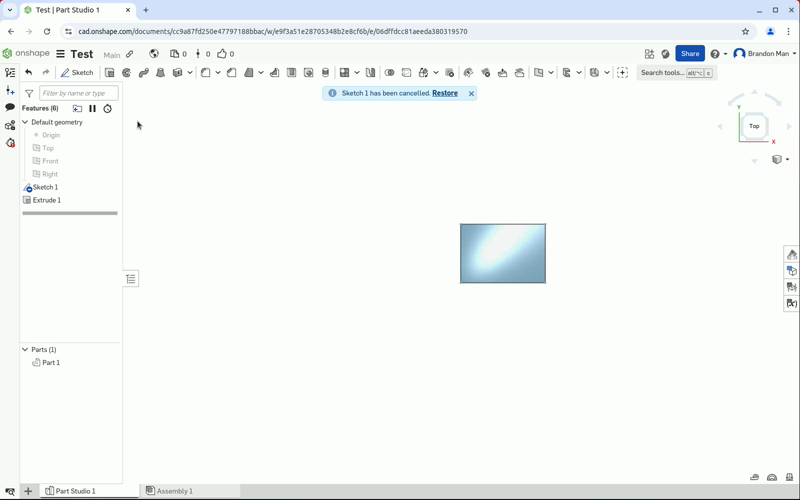
key(shift+h)
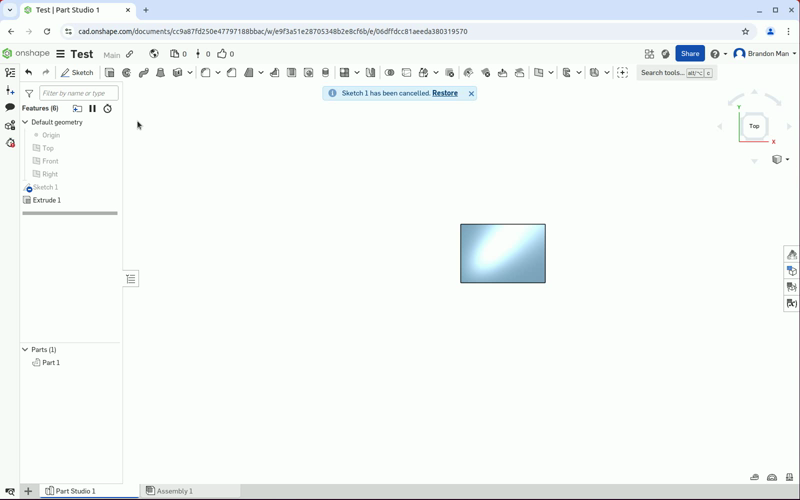
mouse_move(73, 189)
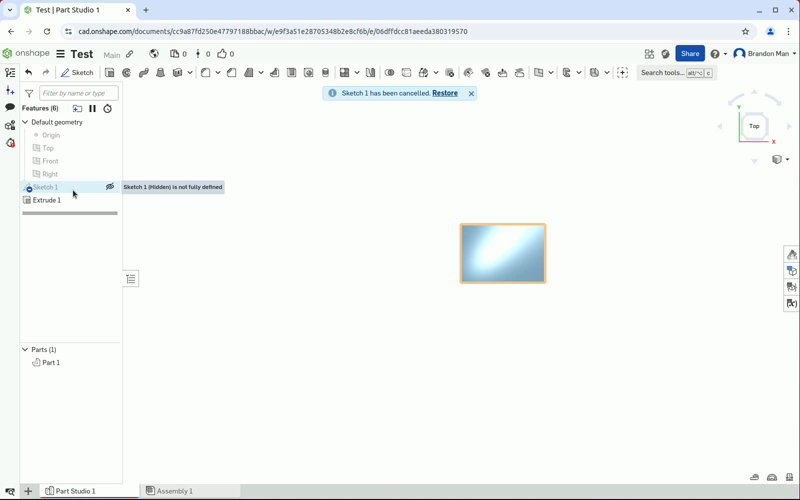
click(73, 189)
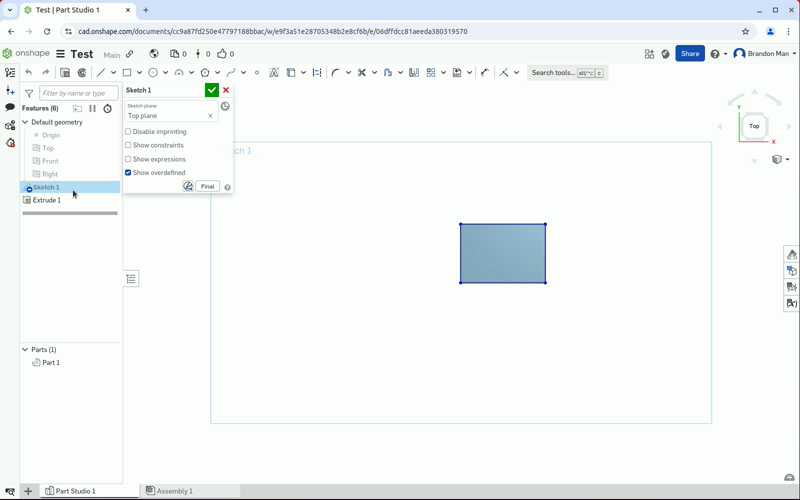
mouse_move(229, 92)
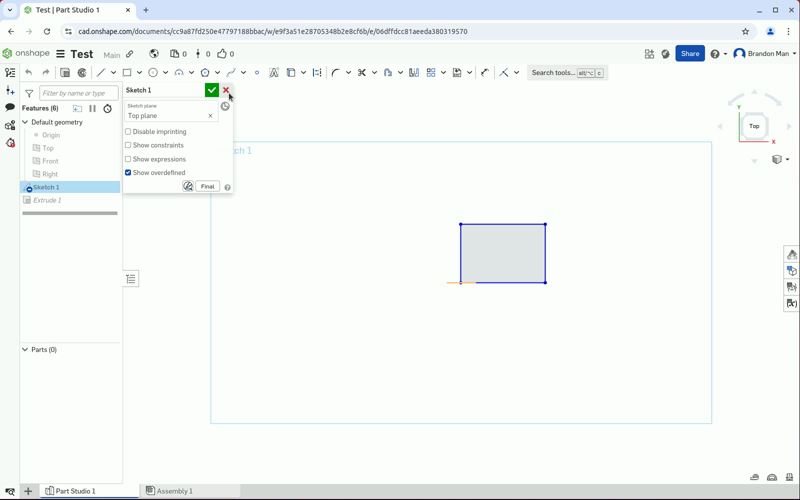
click(229, 92)
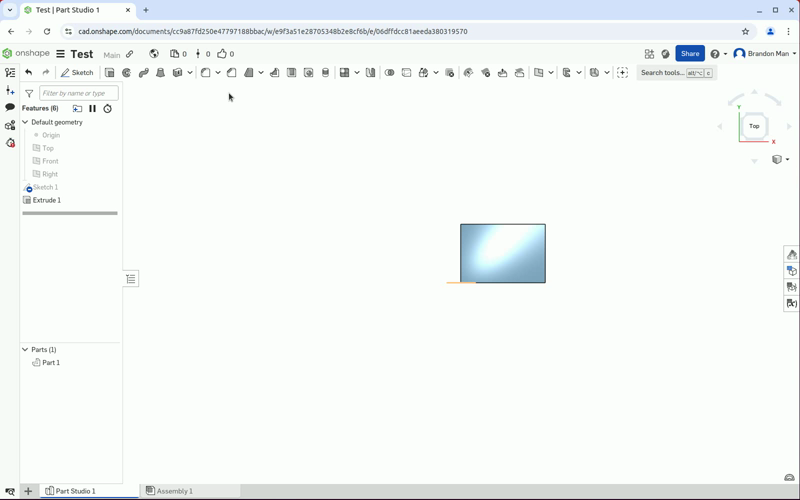
mouse_move(541, 75)
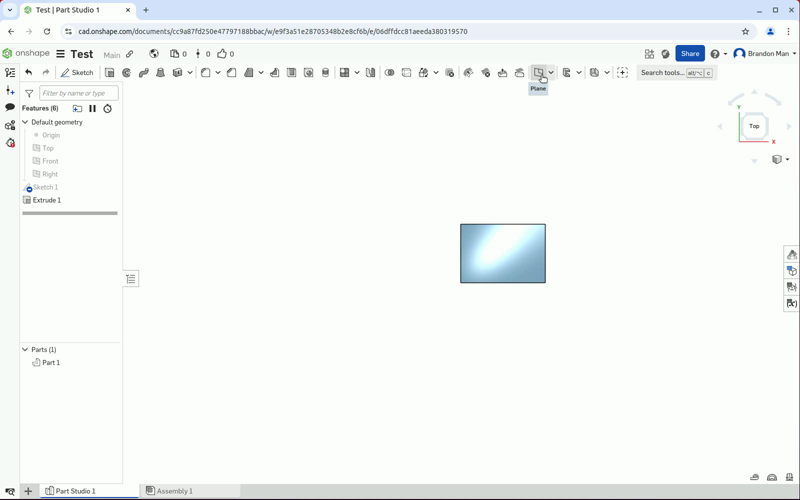
click(541, 75)
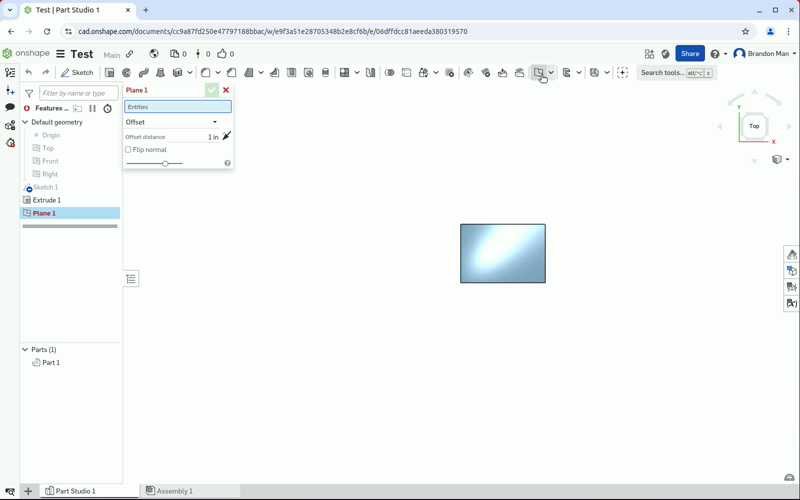
mouse_move(73, 150)
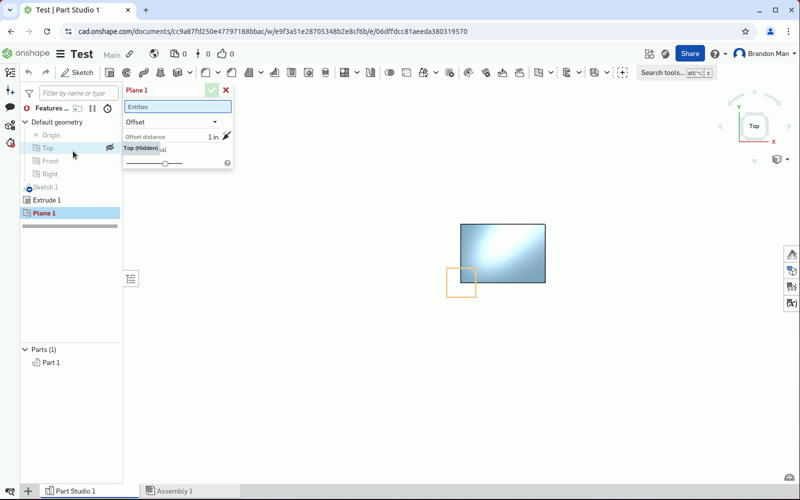
click(73, 150)
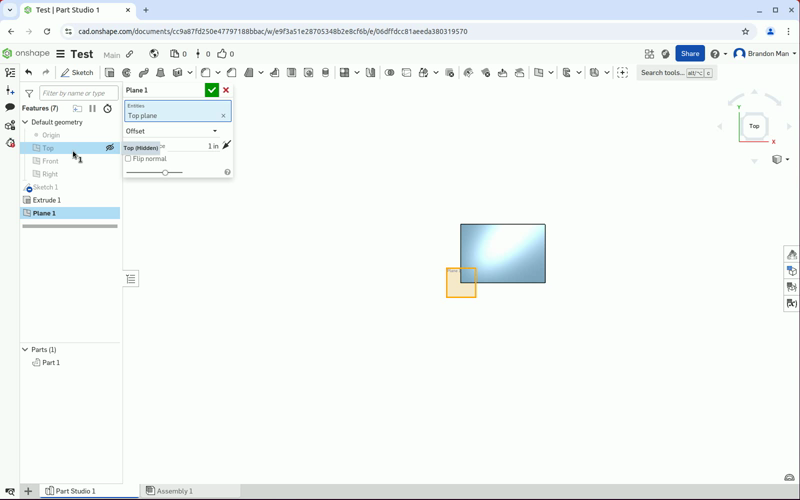
key(tab, 2)
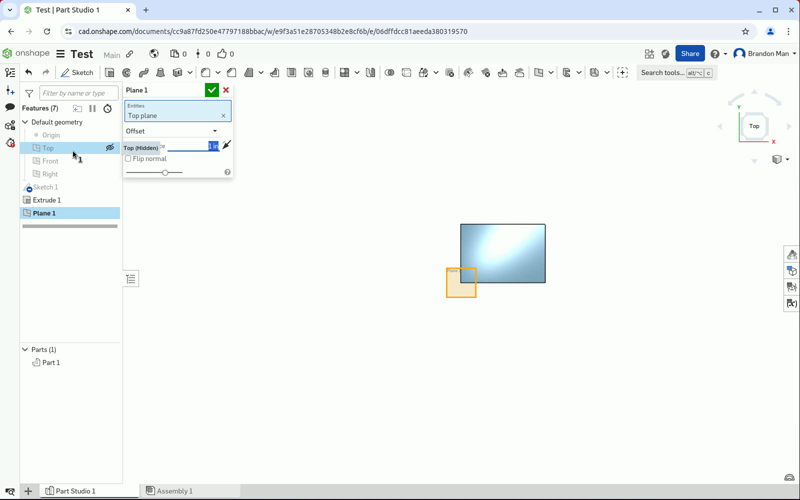
text(17.316)
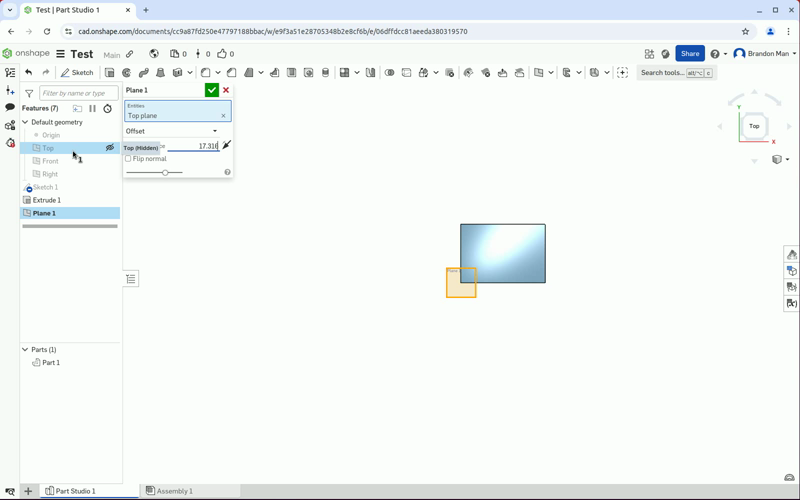
key(enter, 2)
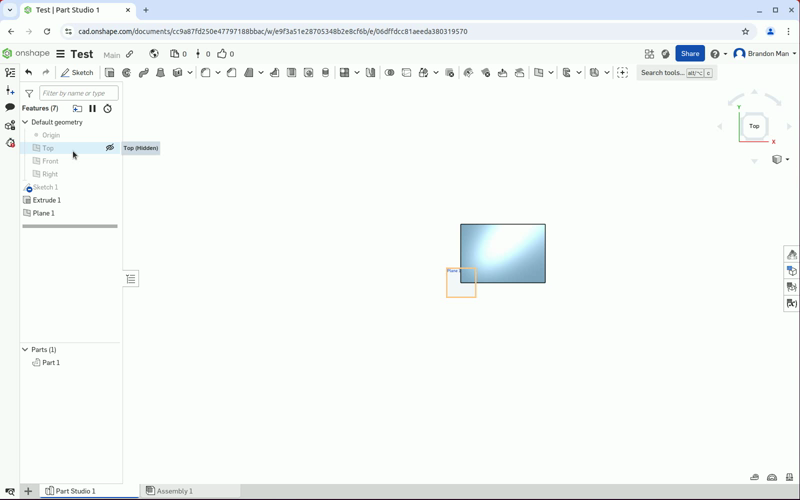
key(shift+s)
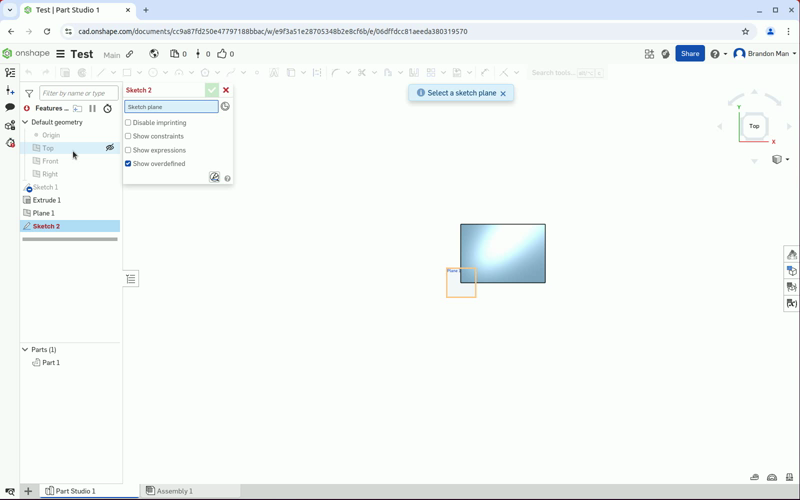
mouse_move(73, 215)
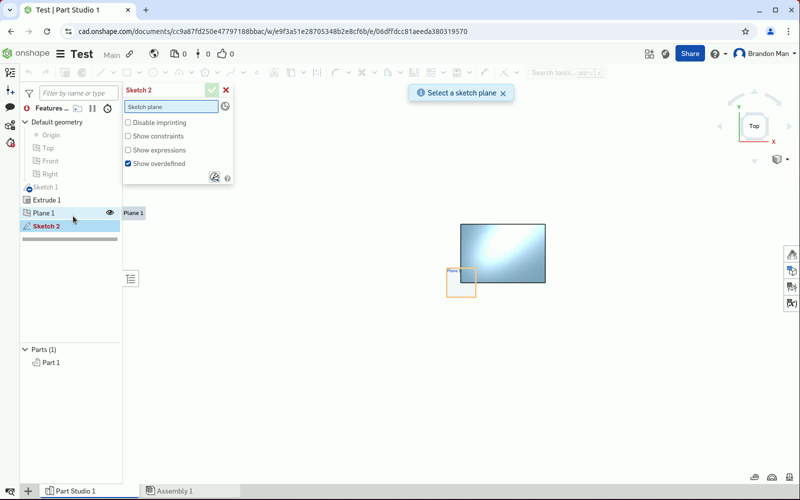
click(73, 215)
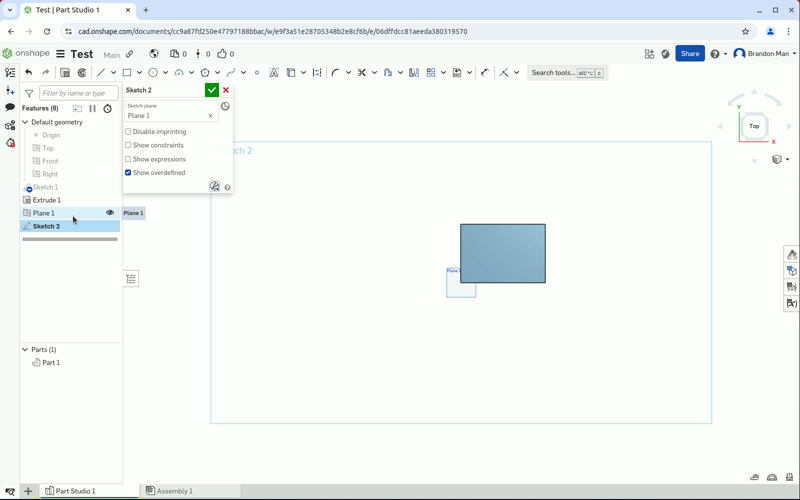
mouse_move(73, 352)
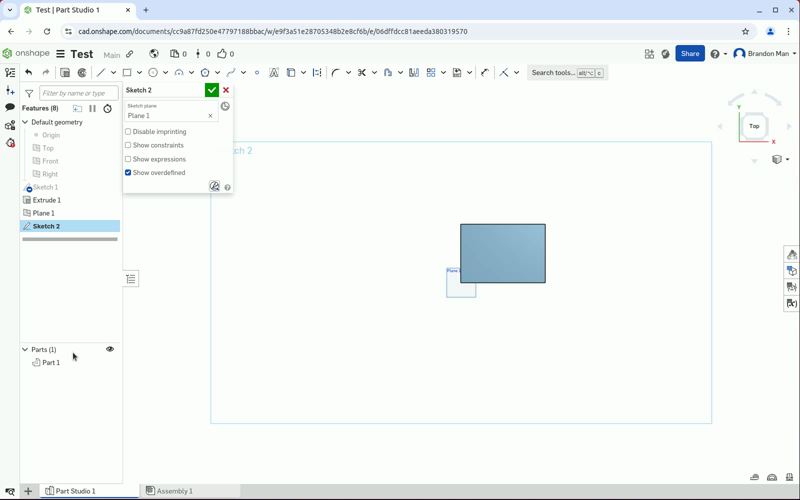
key(y)
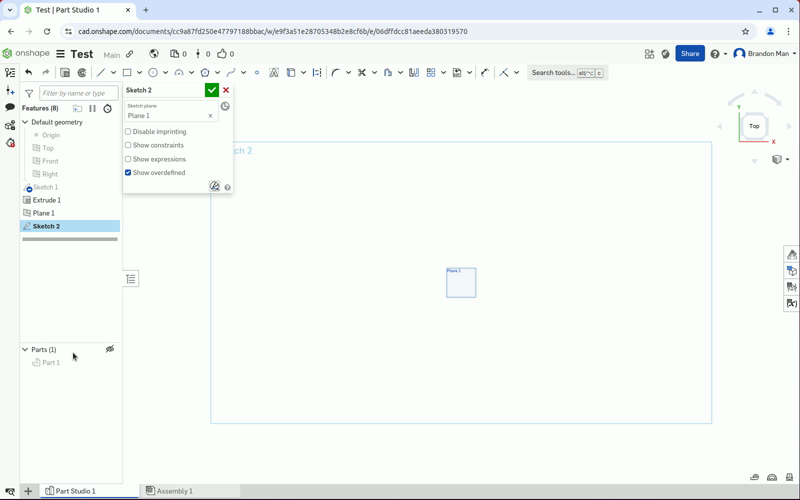
key(l)
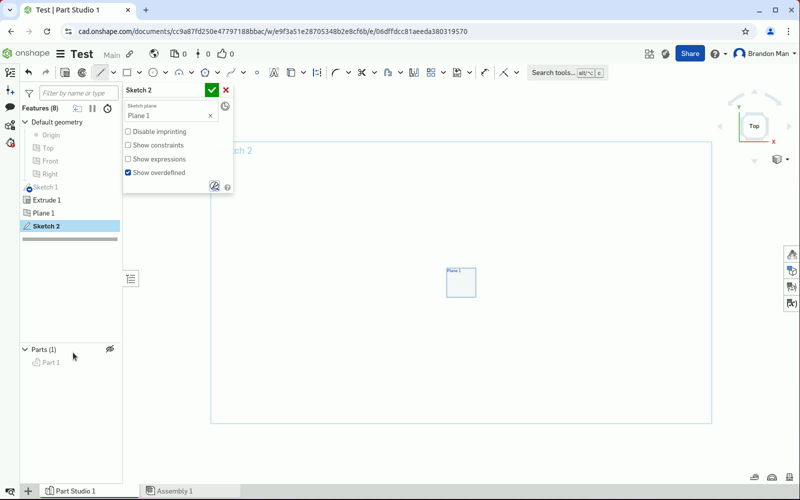
key_down(shift)
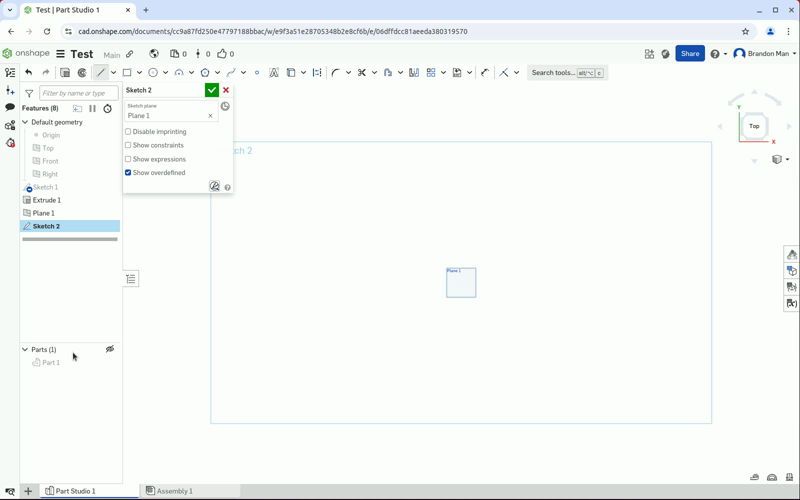
mouse_move(474, 274)
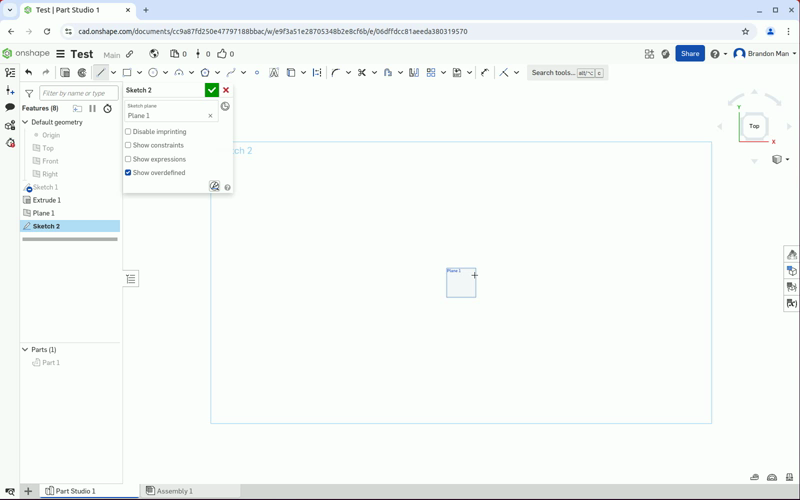
click(474, 274)
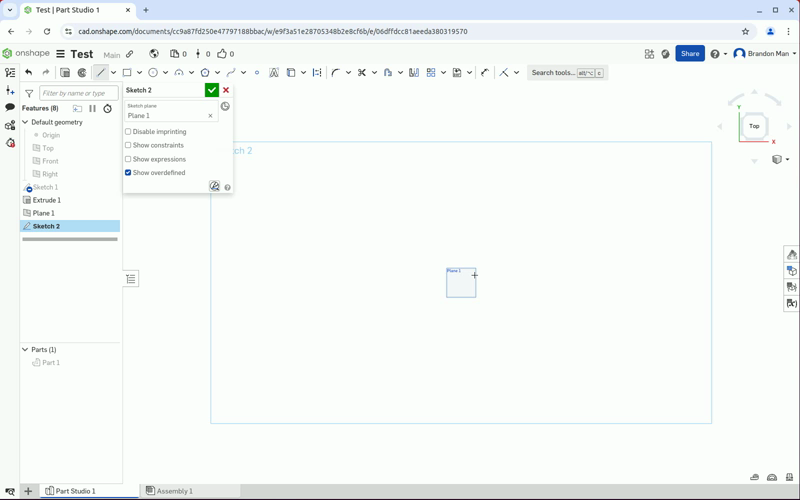
key_up(shift)
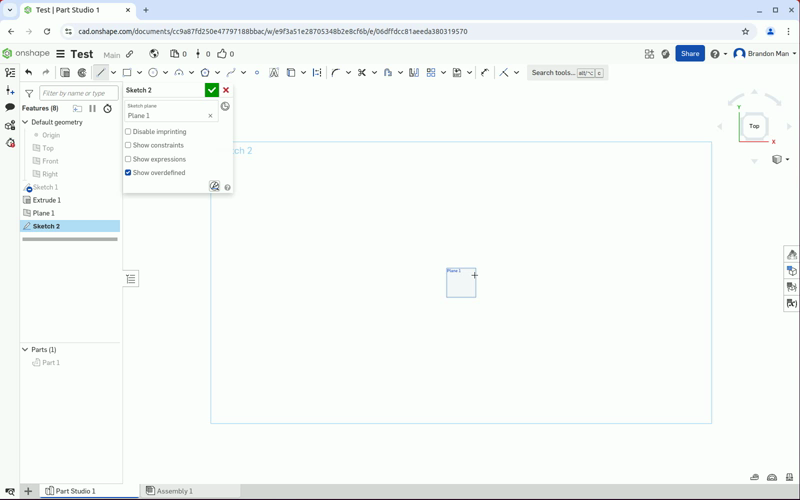
key_down(shift)
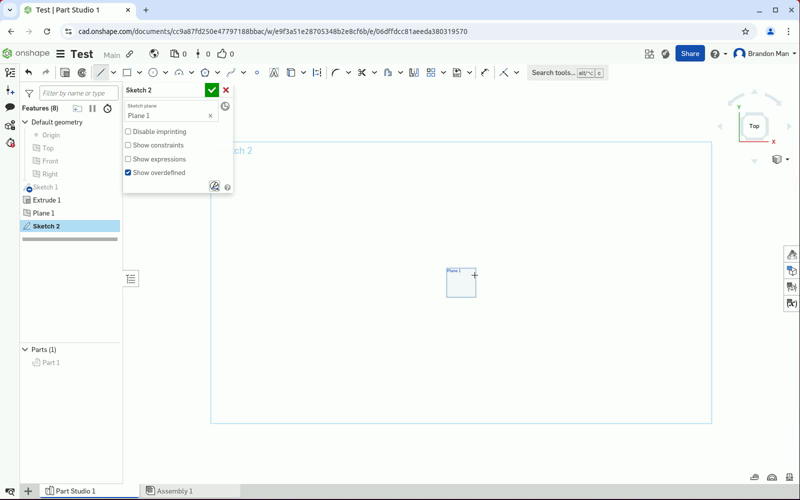
mouse_move(504, 274)
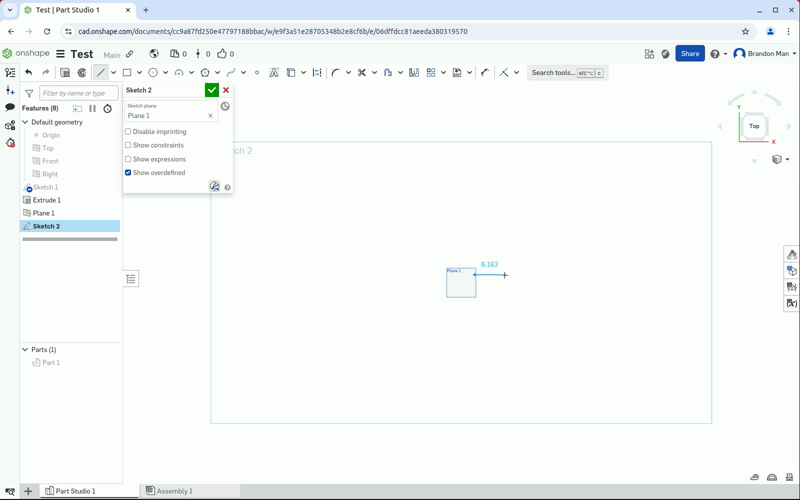
mouse_move(503, 274)
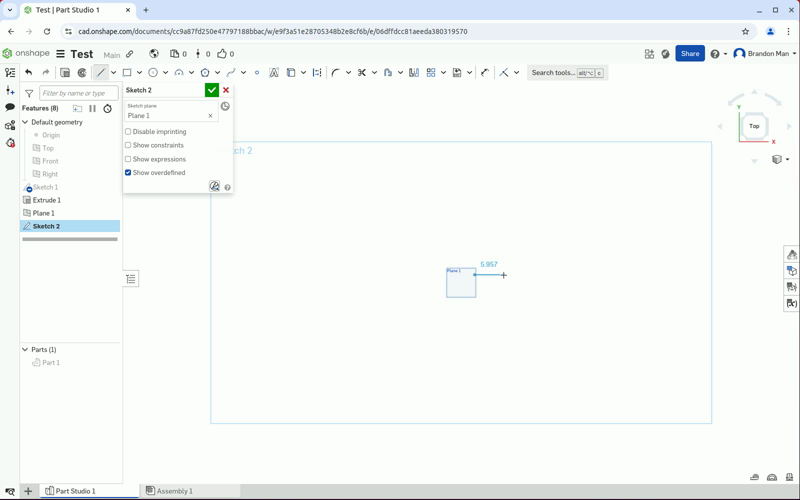
click(503, 274)
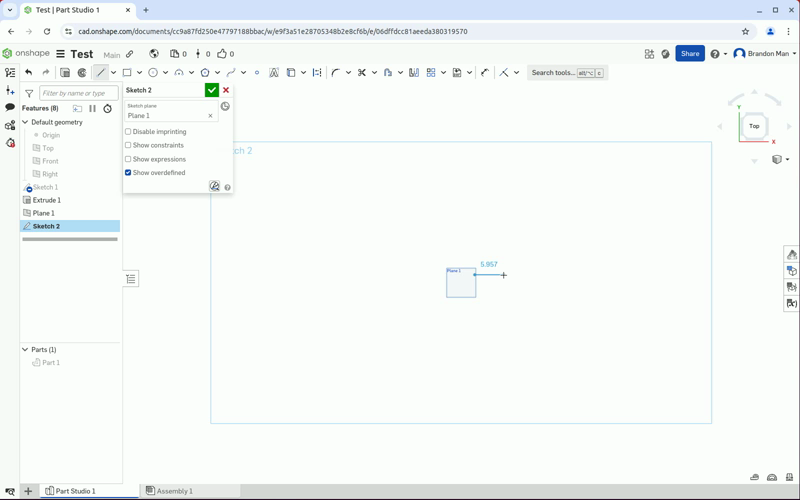
key_up(shift)
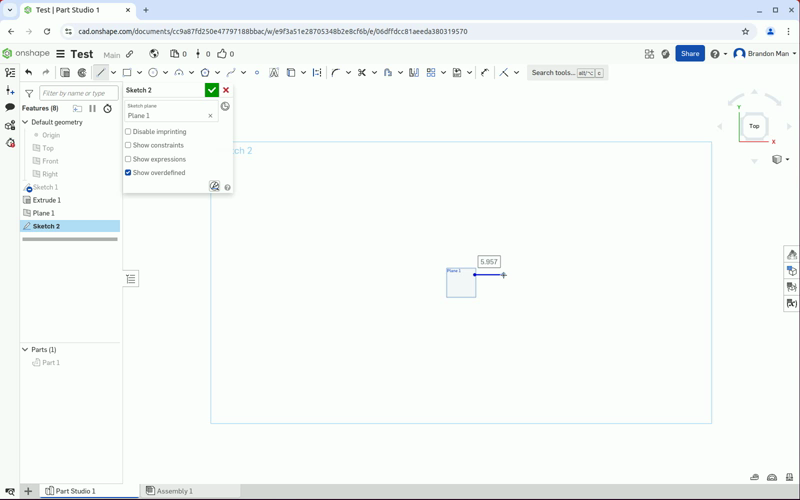
key_down(shift)
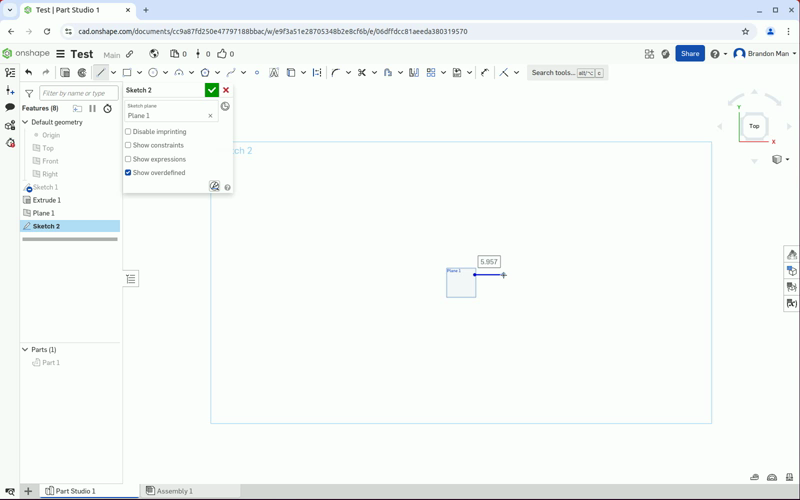
mouse_move(533, 274)
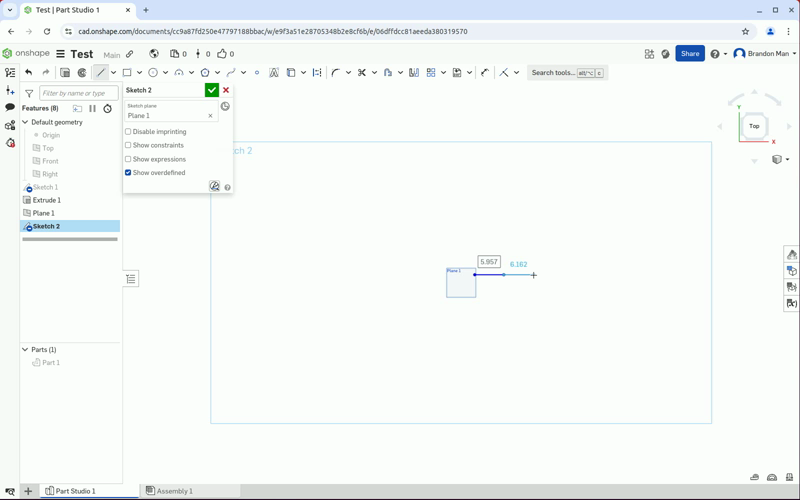
mouse_move(503, 225)
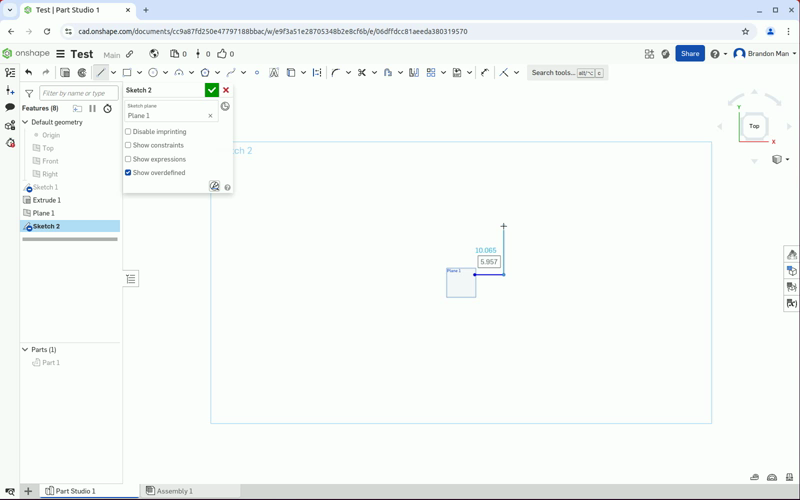
click(503, 225)
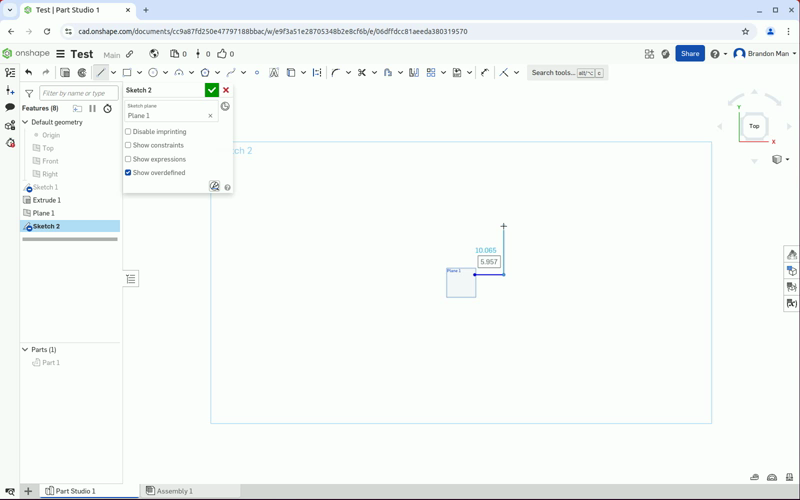
key_up(shift)
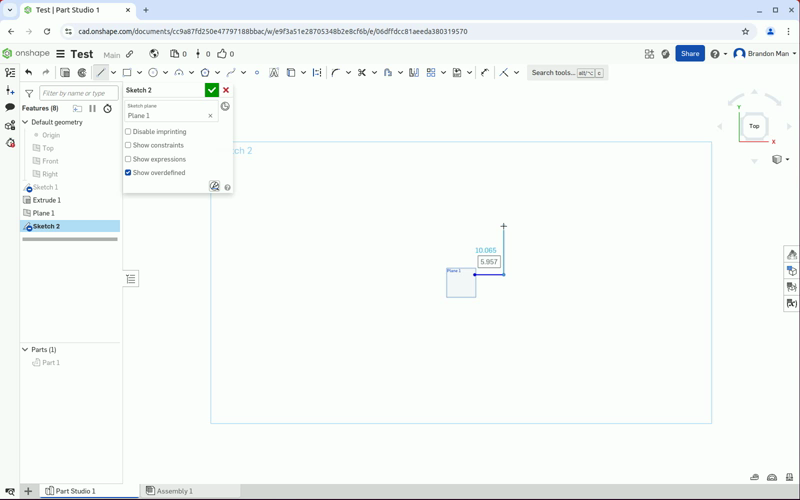
key_down(shift)
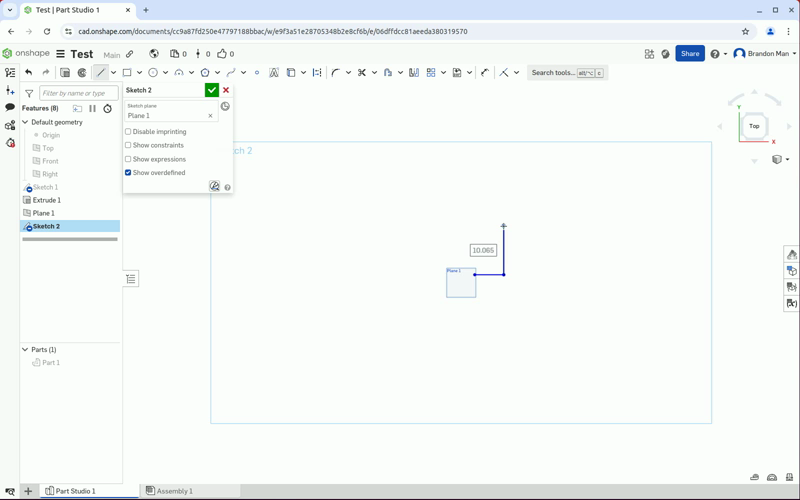
mouse_move(533, 225)
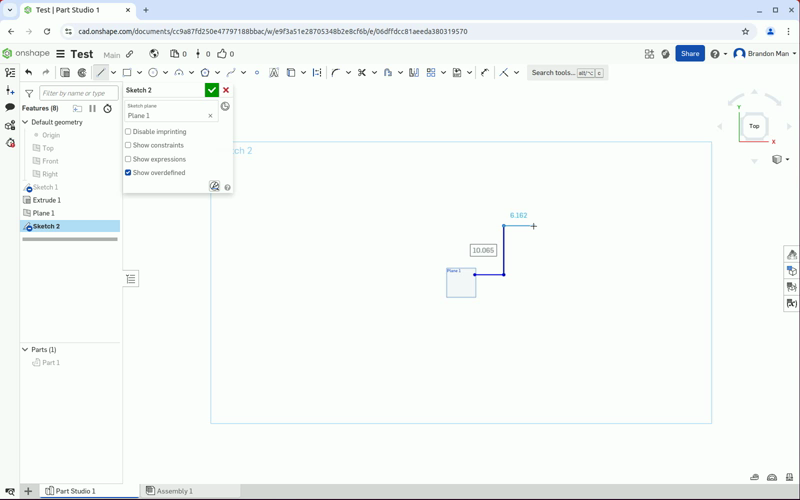
mouse_move(474, 225)
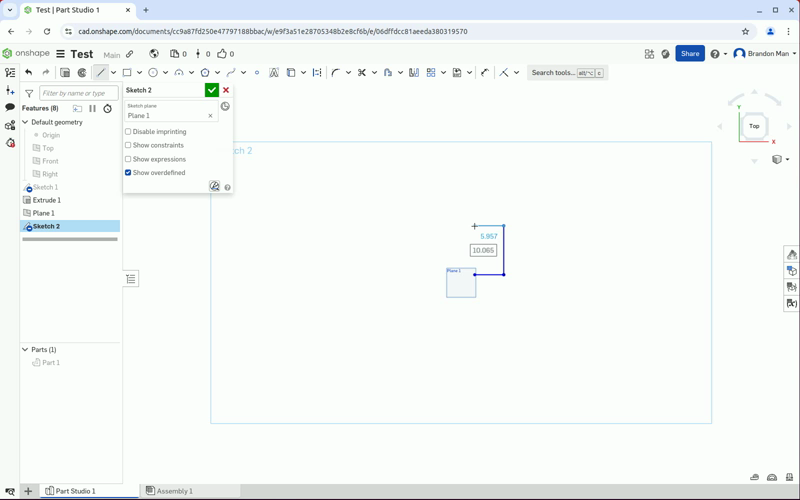
click(474, 225)
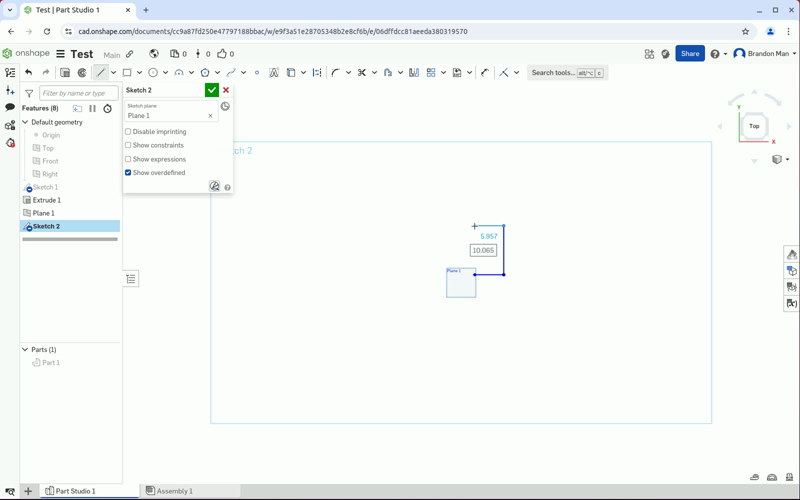
key_up(shift)
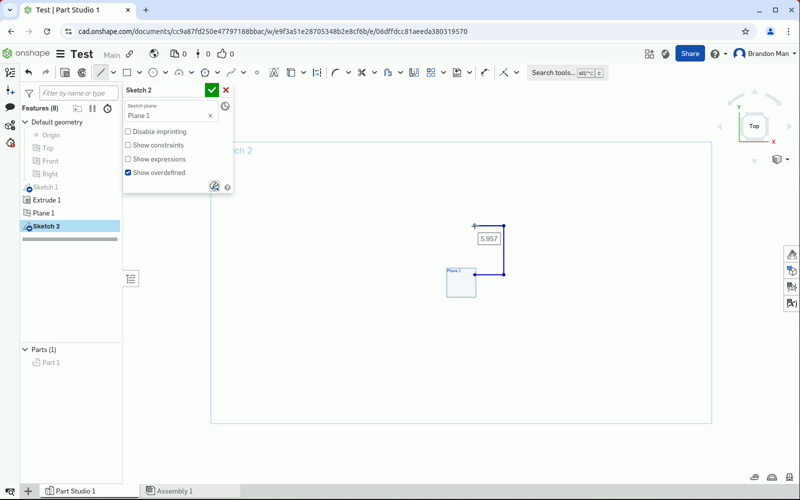
mouse_move(504, 225)
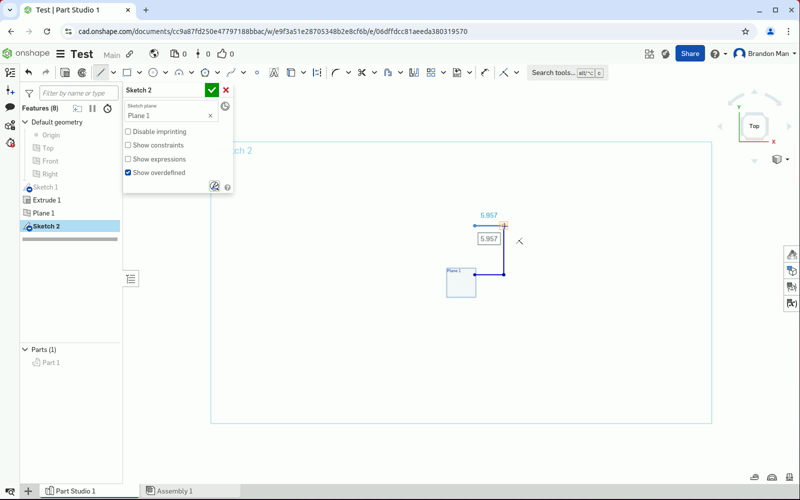
key_down(shift)
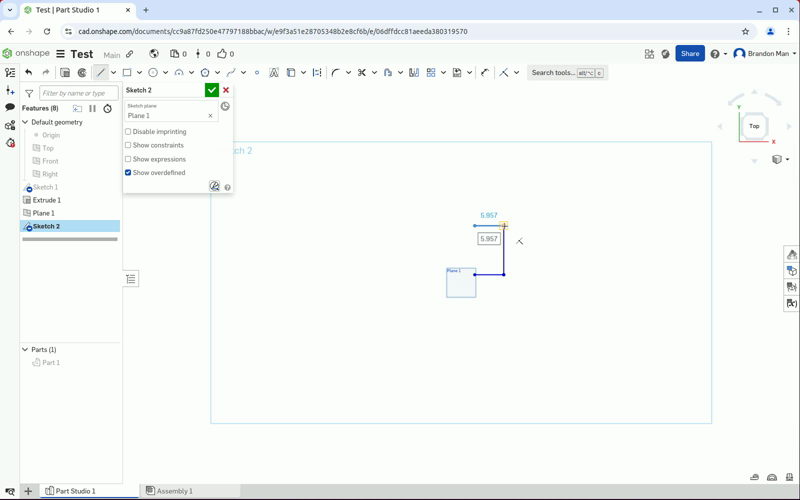
mouse_move(474, 274)
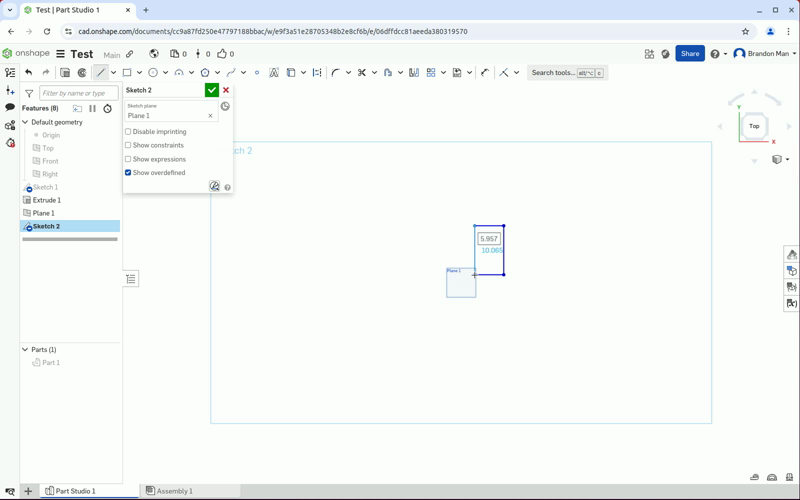
key_up(shift)
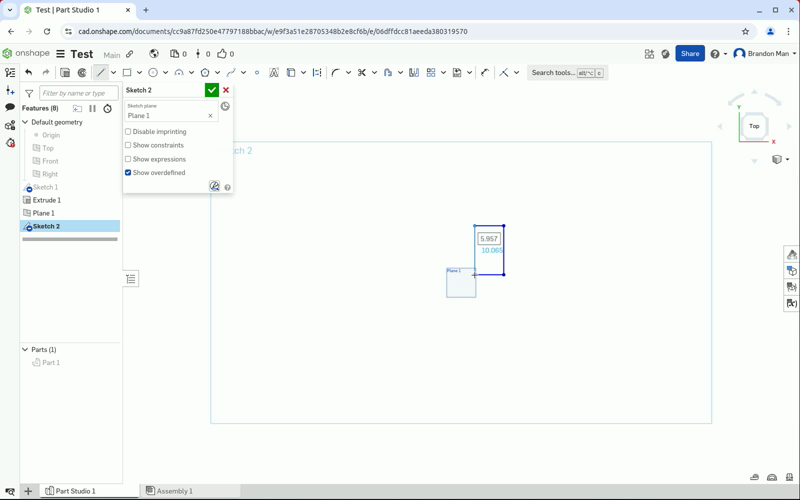
click(474, 274)
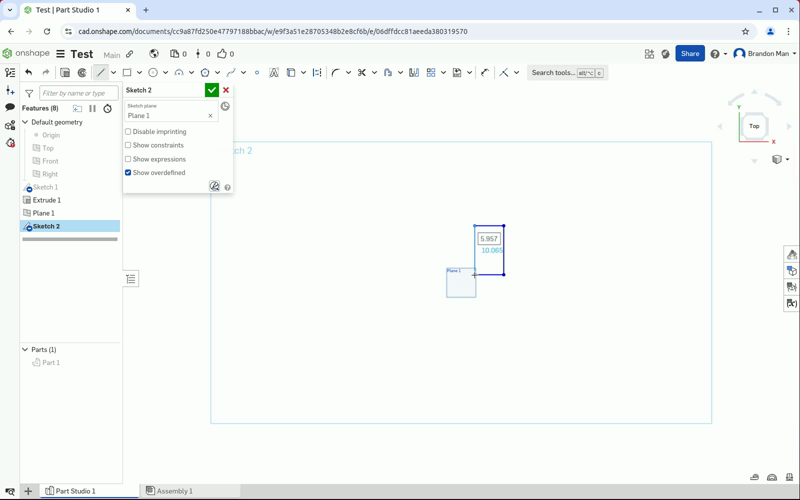
key(esc)
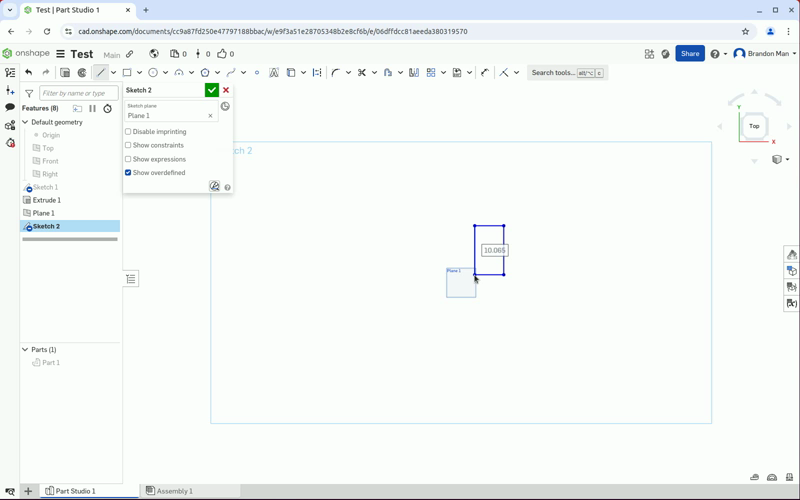
mouse_move(490, 246)
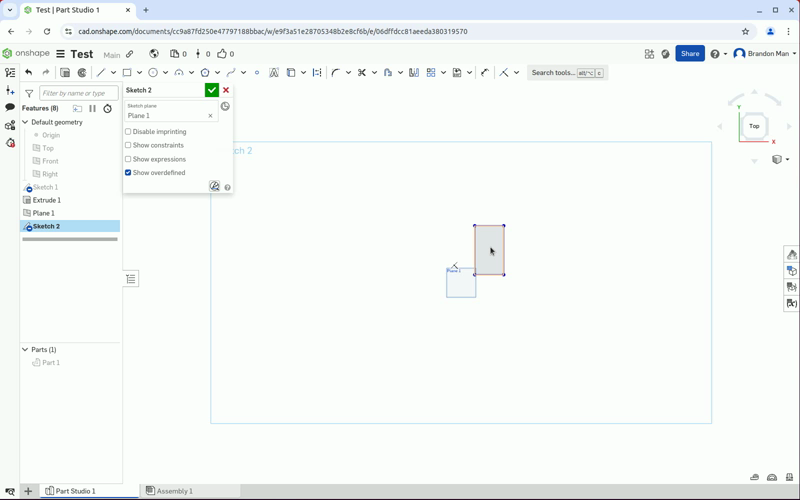
scroll(6)
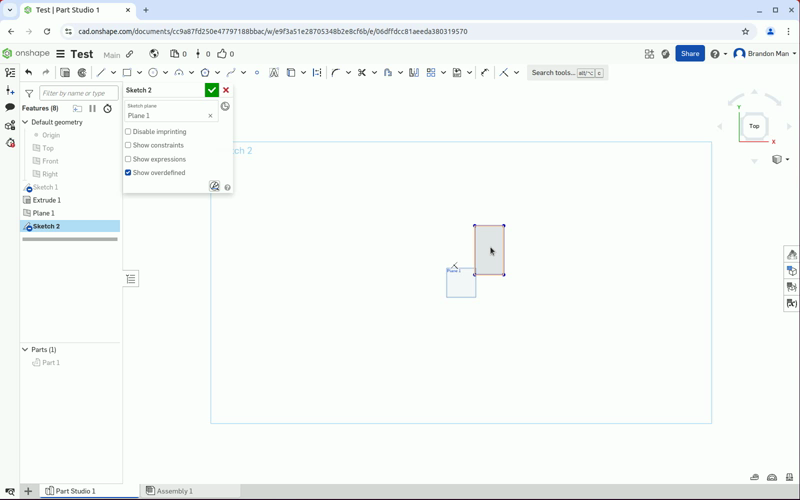
scroll(6)
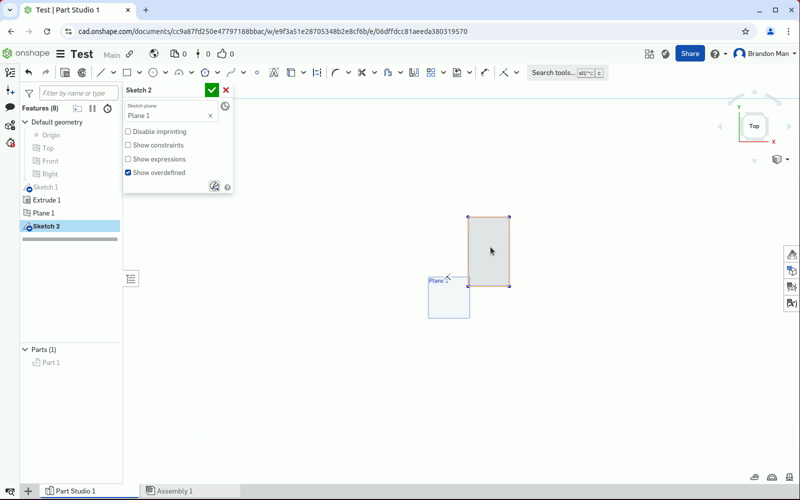
scroll(6)
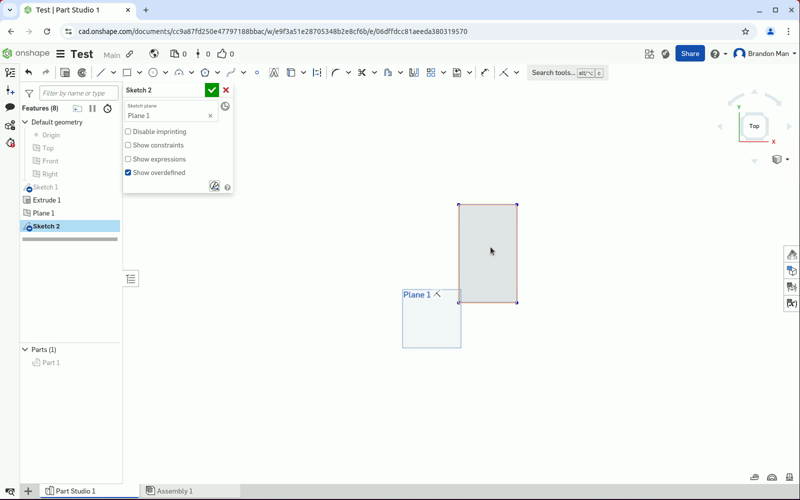
scroll(6)
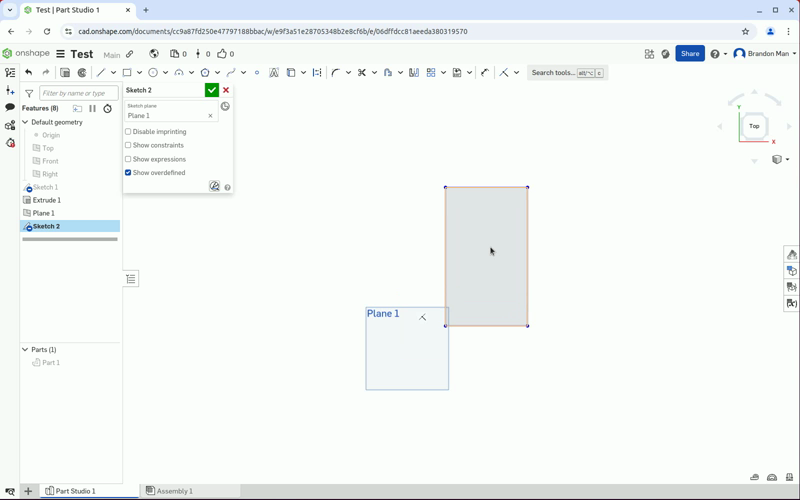
scroll(6)
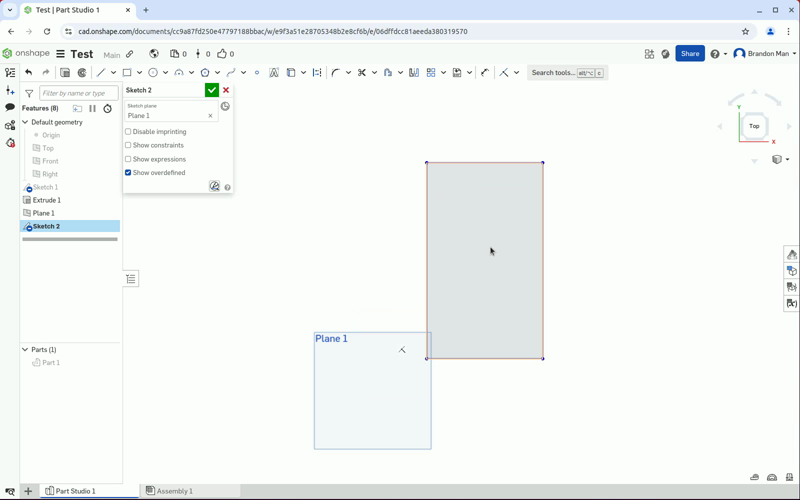
scroll(6)
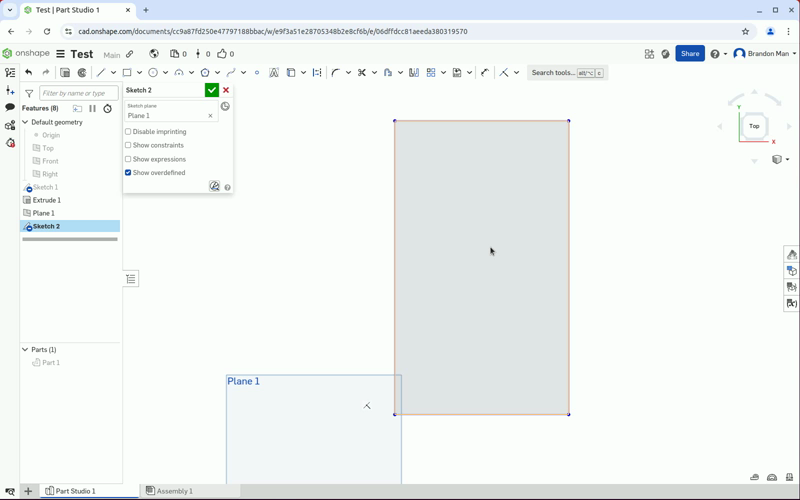
scroll(6)
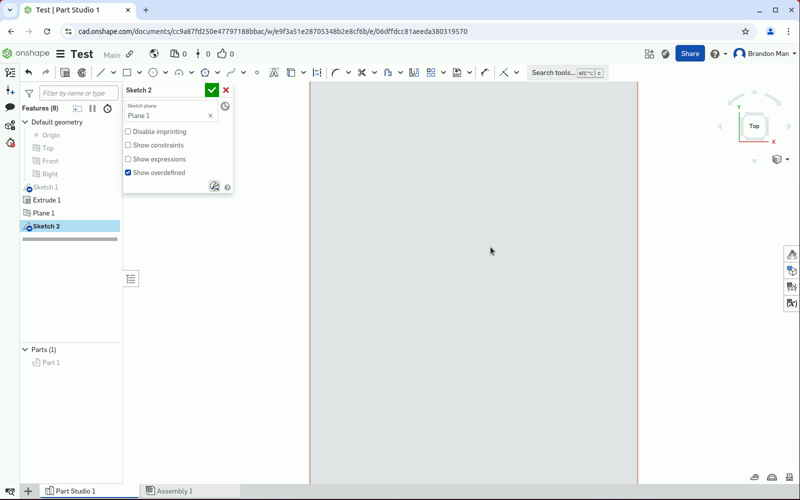
click(490, 246)
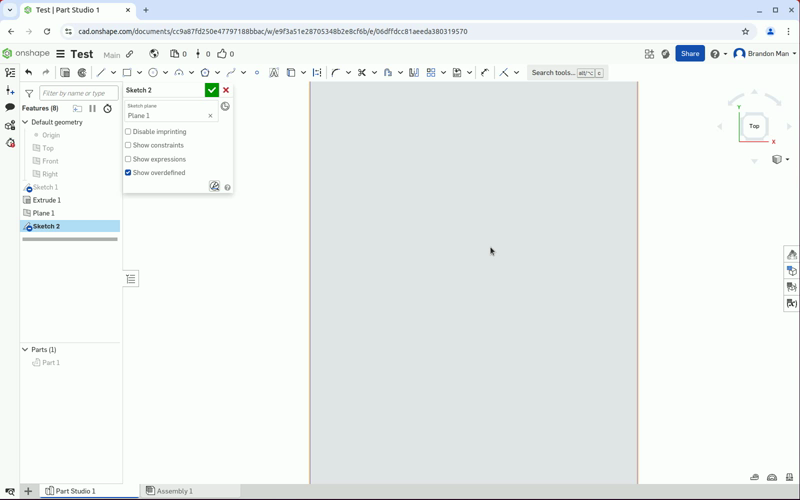
scroll(-6)
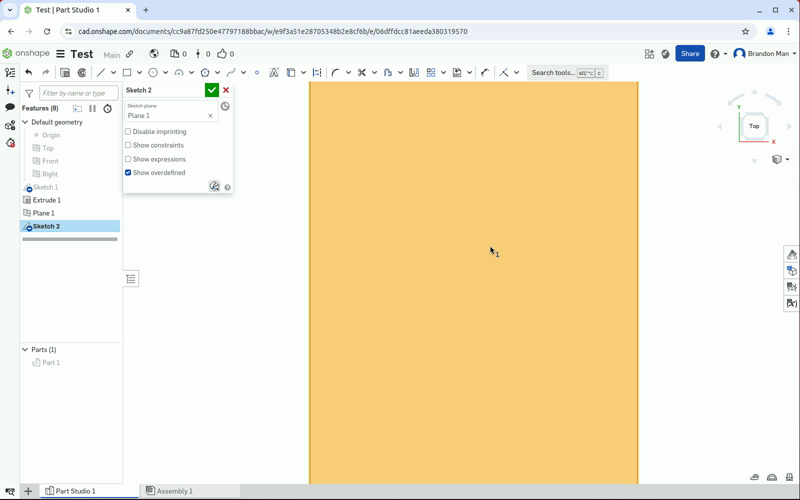
scroll(-6)
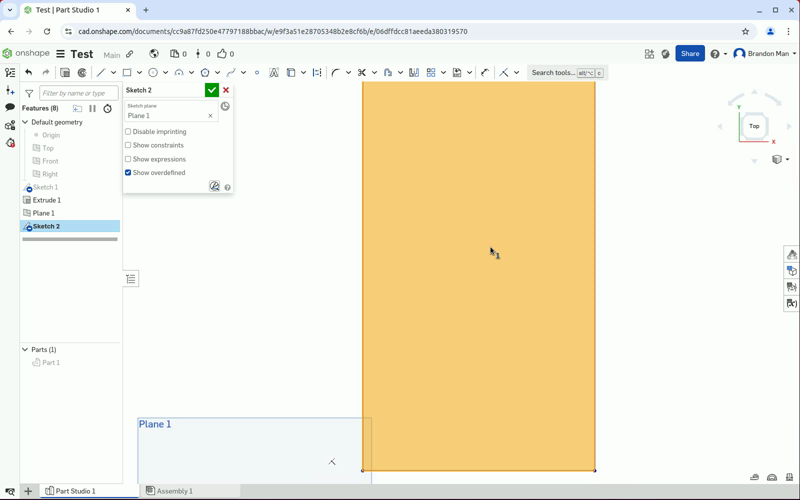
scroll(-6)
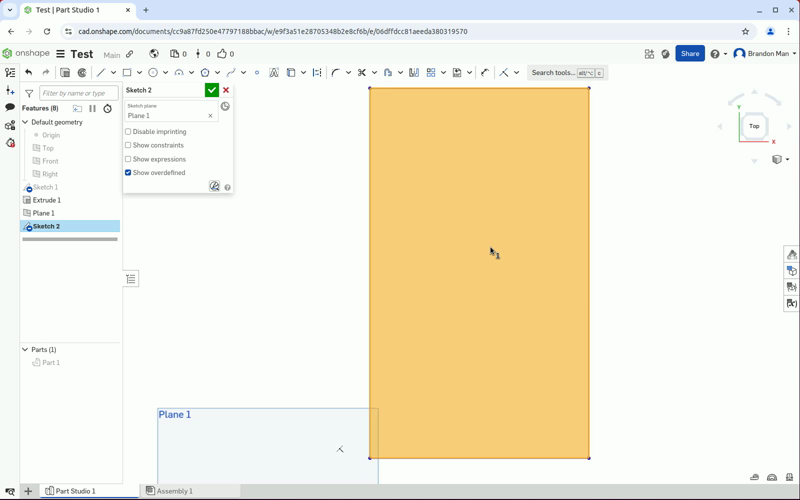
scroll(-6)
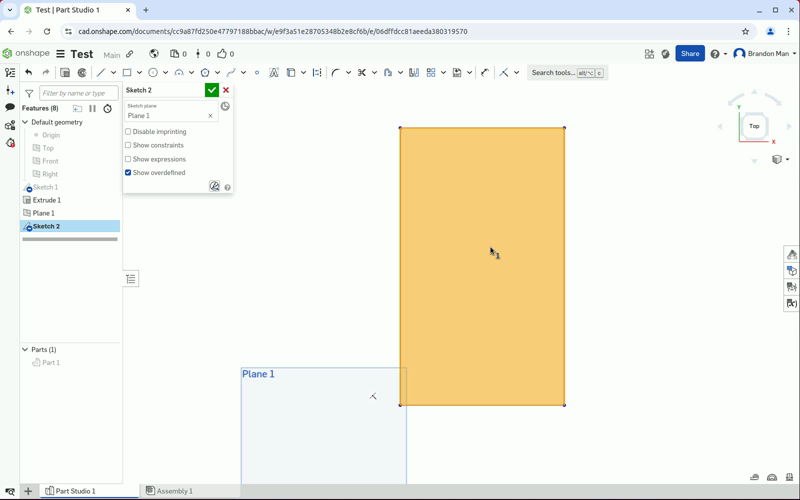
scroll(-6)
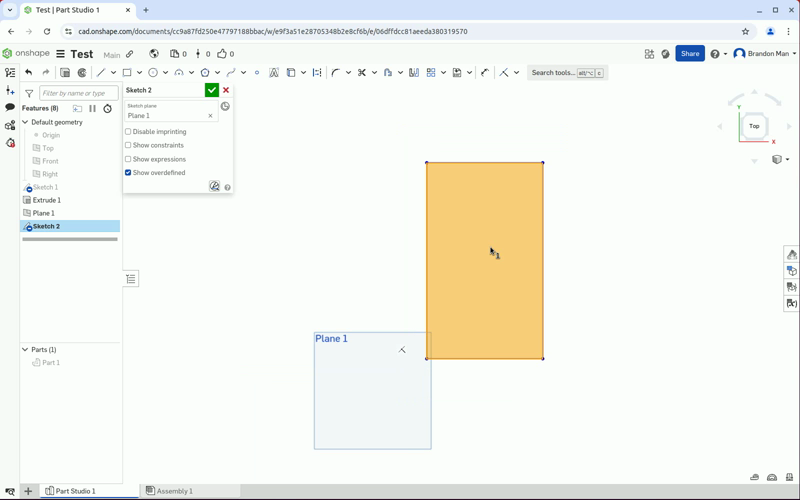
scroll(-6)
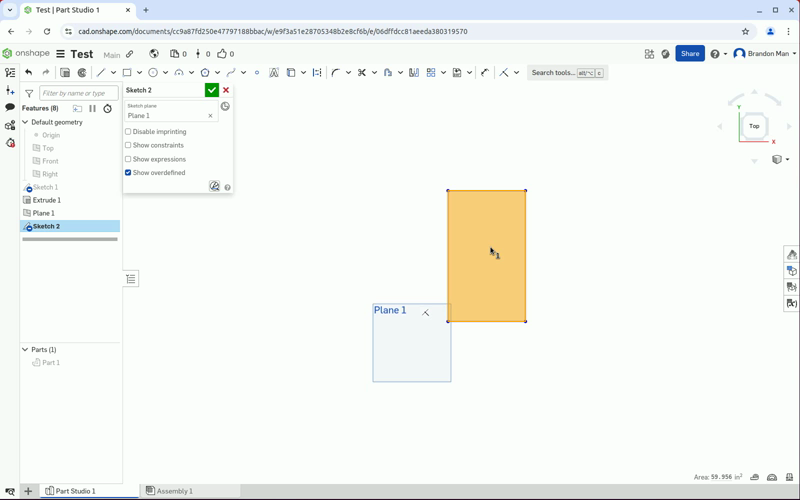
scroll(-6)
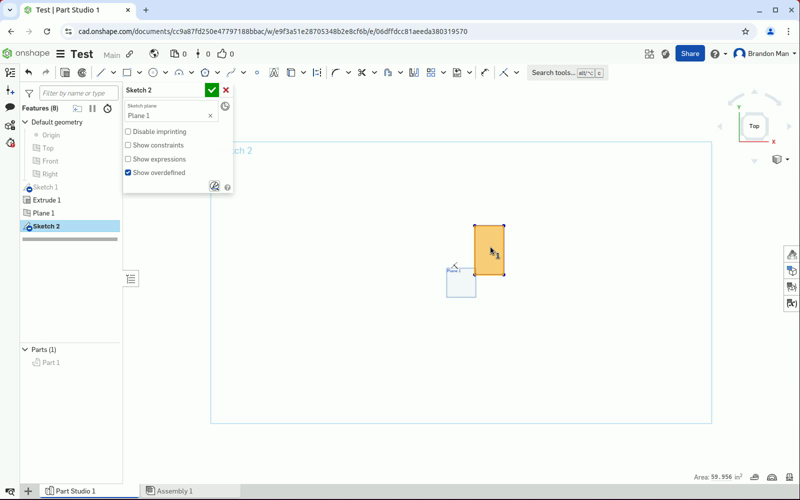
mouse_move(73, 352)
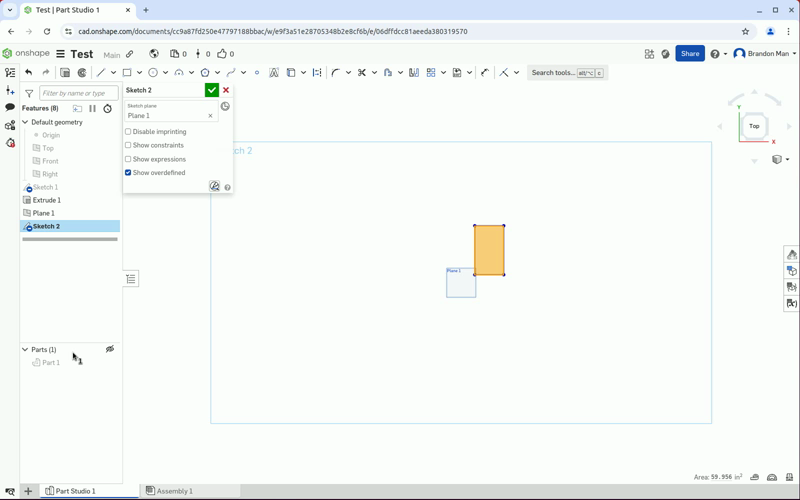
key(shift+y)
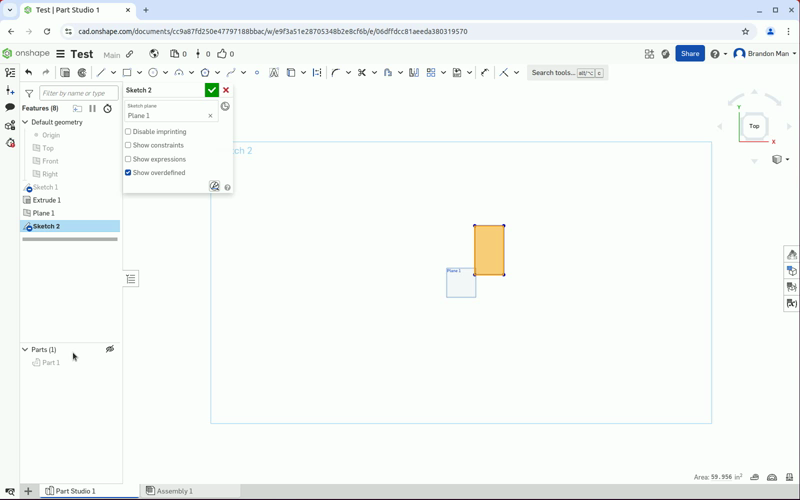
key(shift+e)
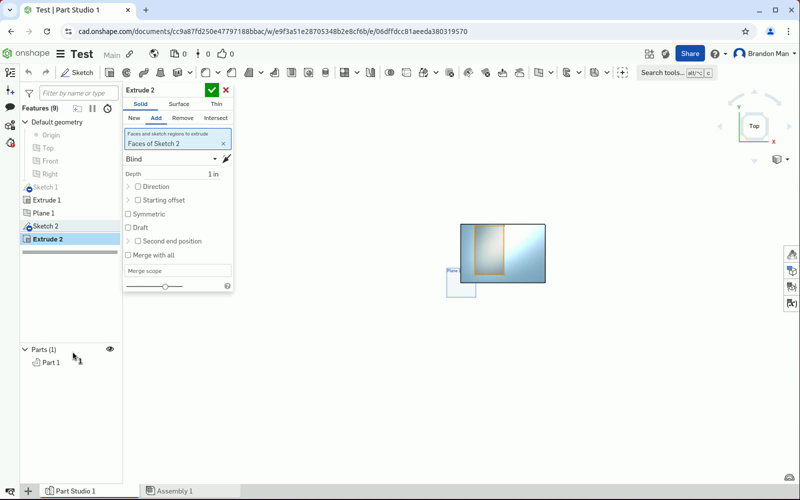
mouse_move(143, 106)
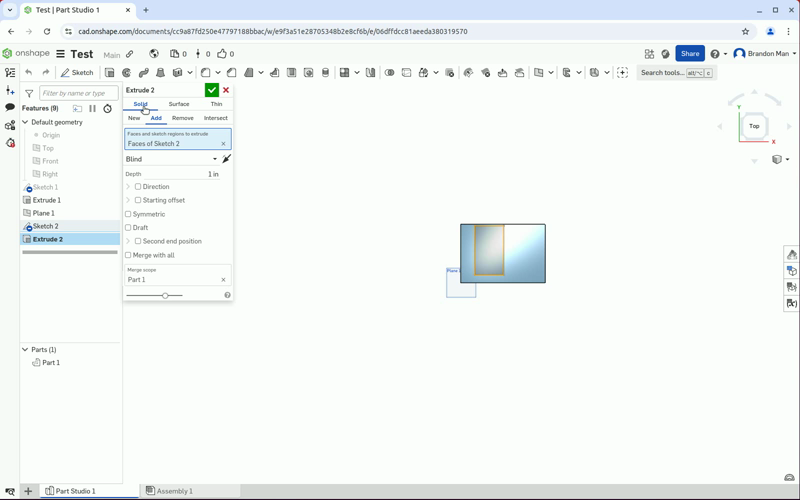
click(143, 106)
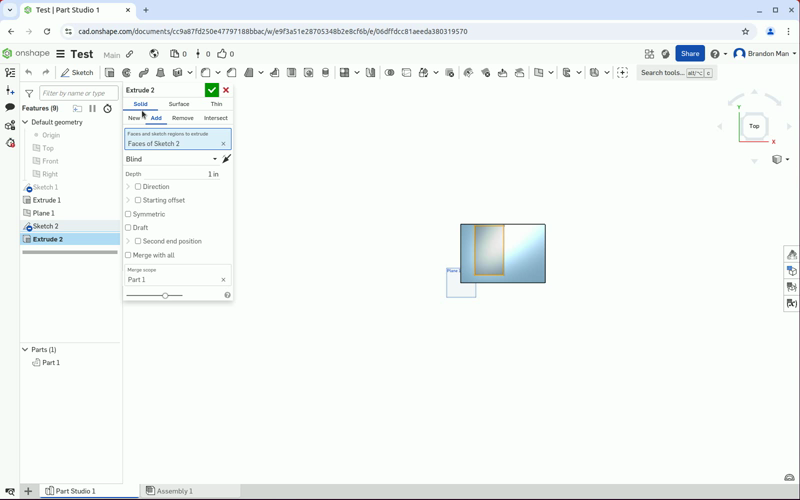
mouse_move(137, 120)
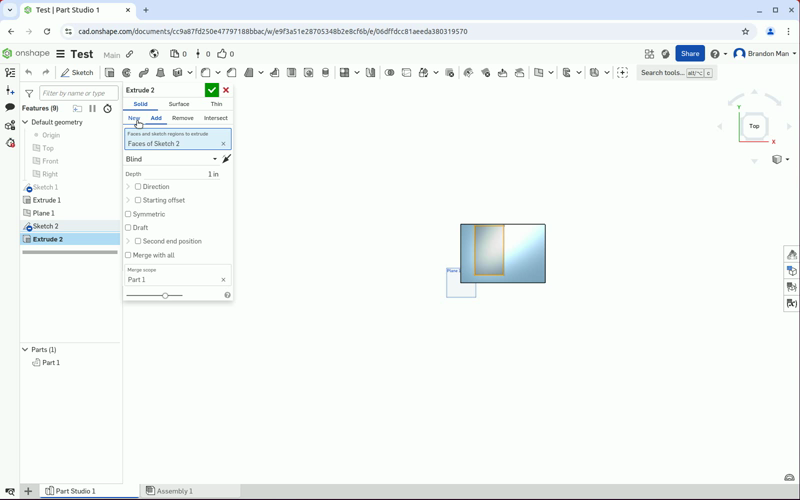
click(137, 120)
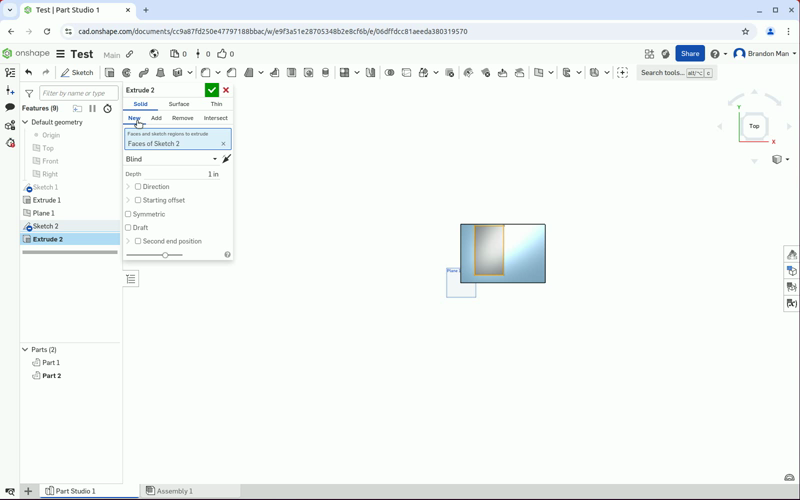
key(tab, 4)
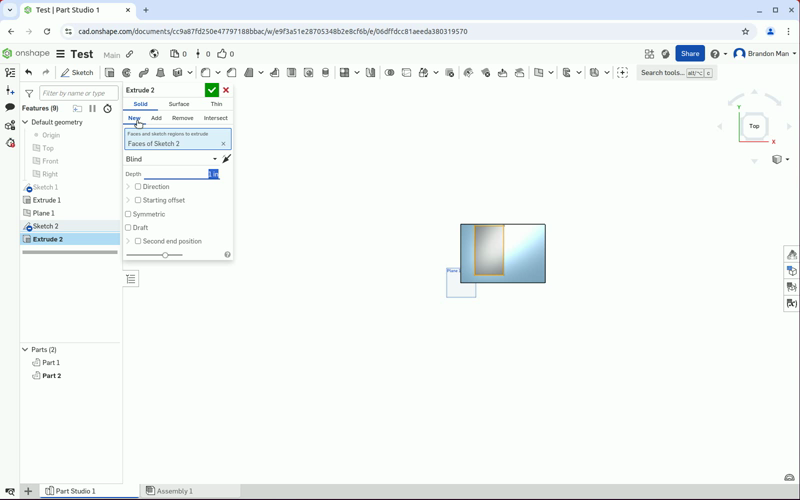
text(5.777)
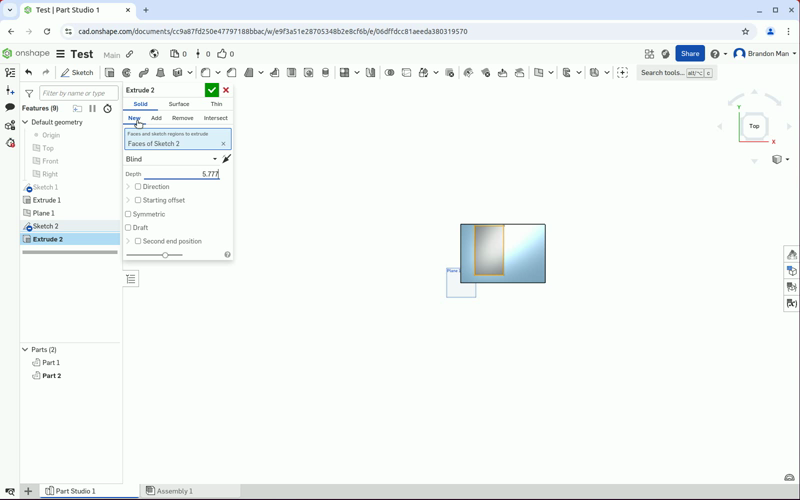
key(enter)
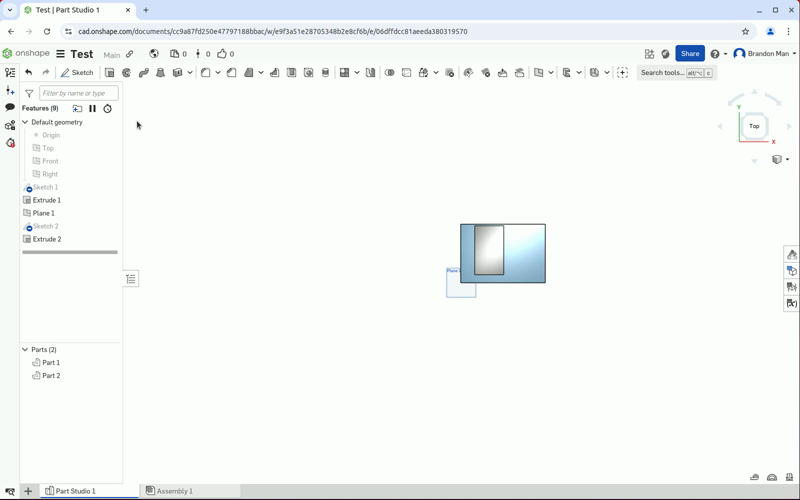
key(shift+h)
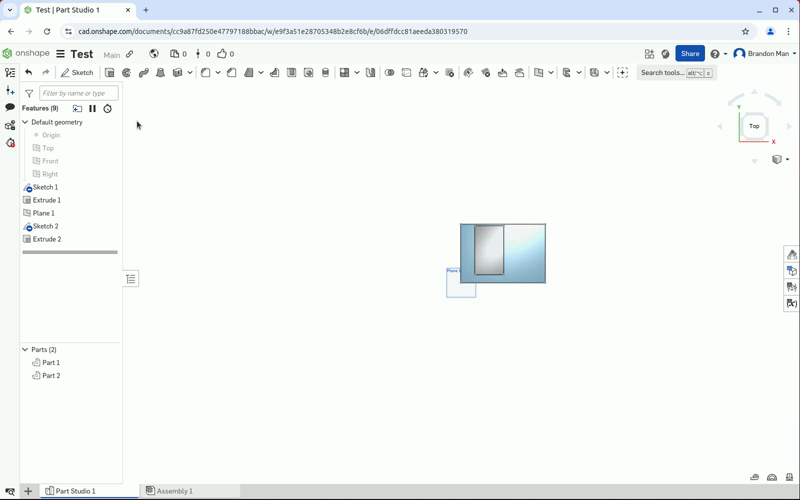
key(shift+h)
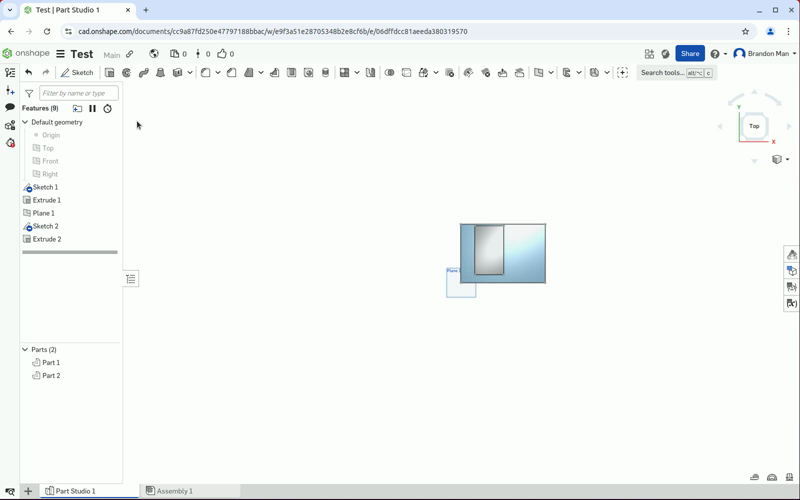
key(shift+7)
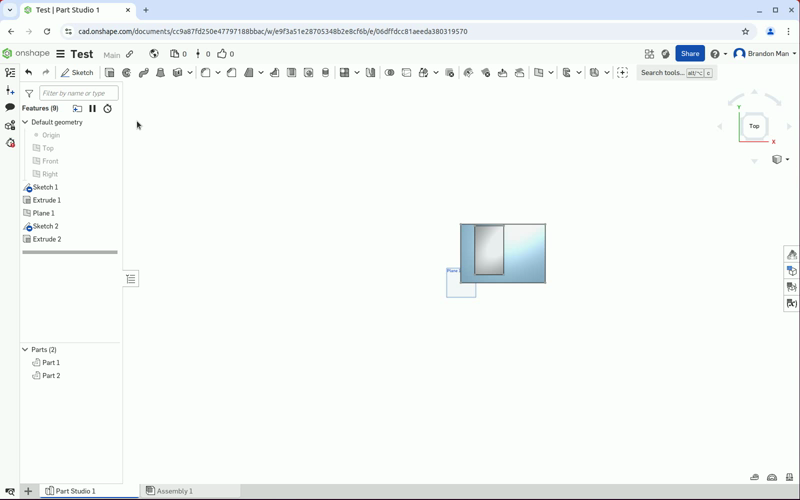
key(up, 3)
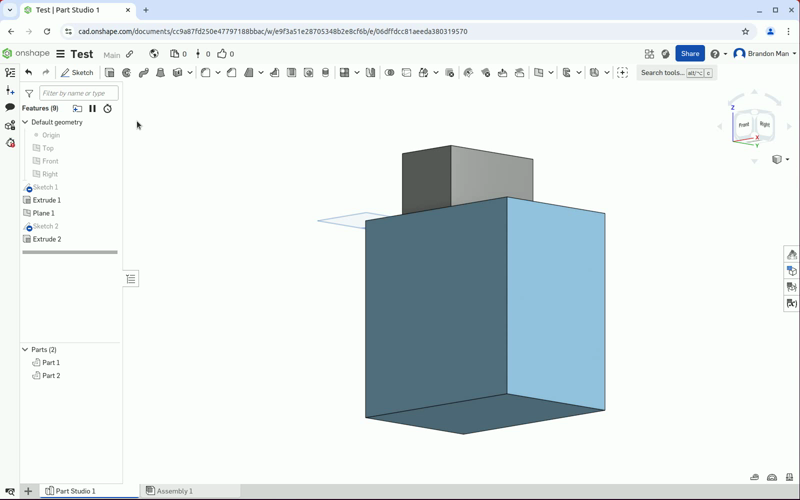
key(left, 3)
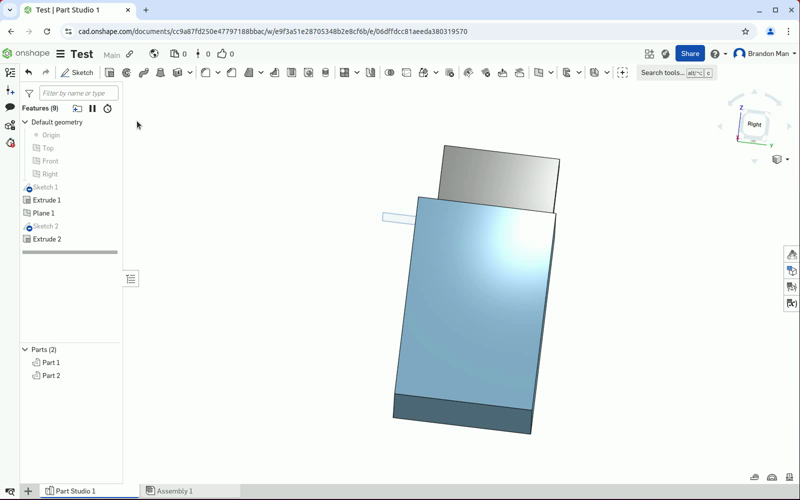
key(right, 3)
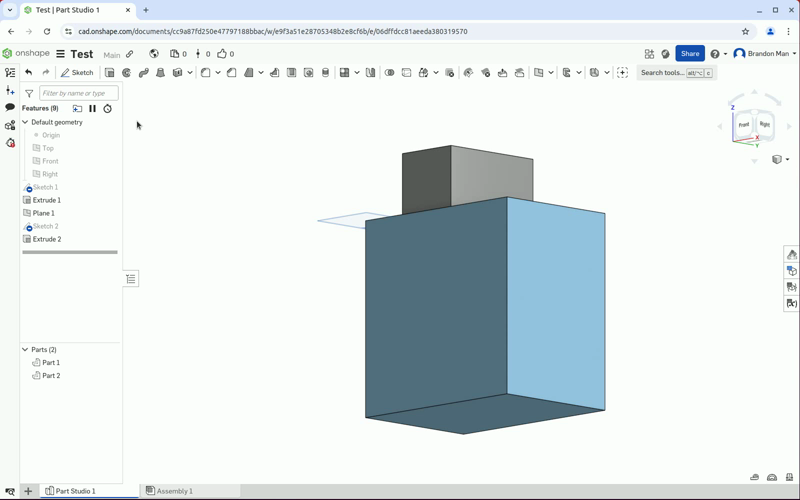
key(down, 3)
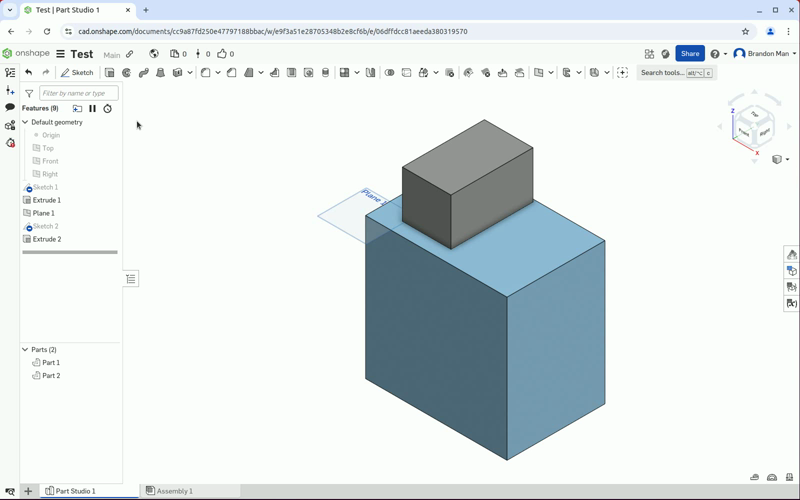
mouse_move(73, 189)
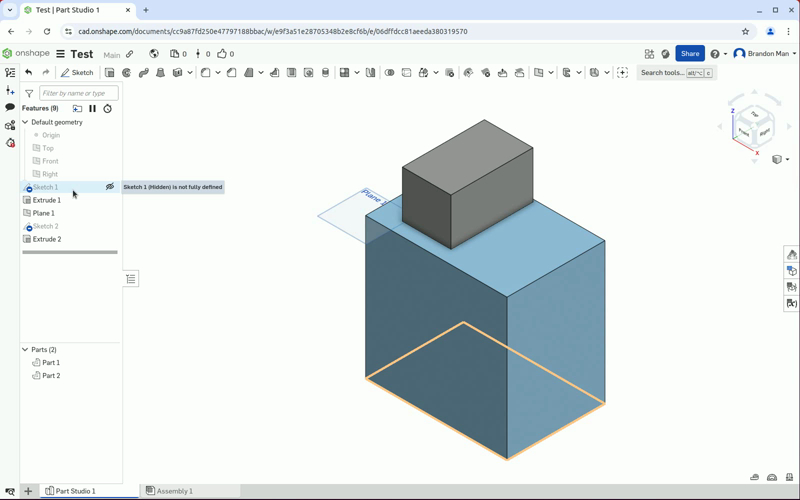
click(73, 189)